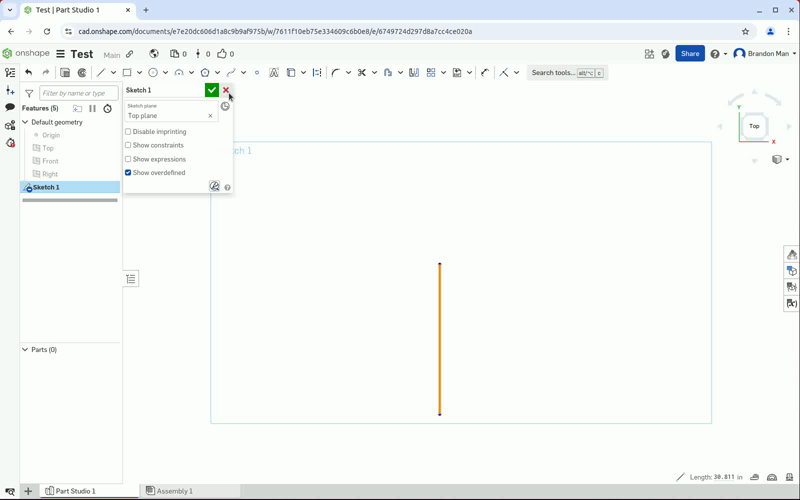
key(shift+h)
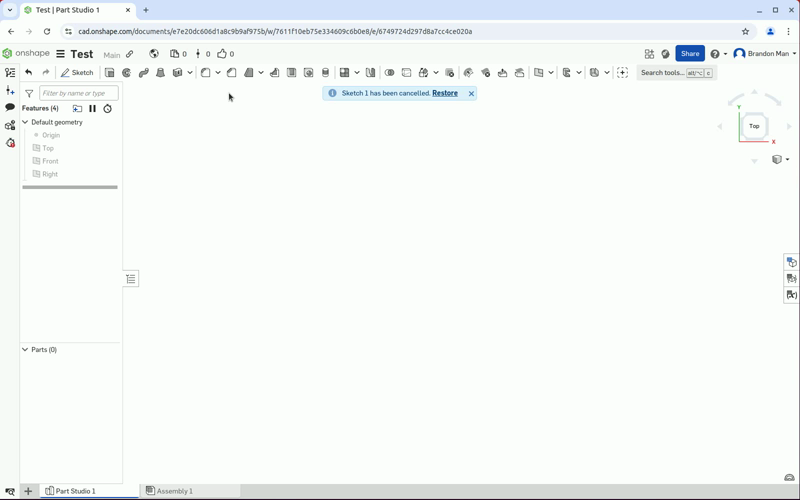
mouse_move(73, 352)
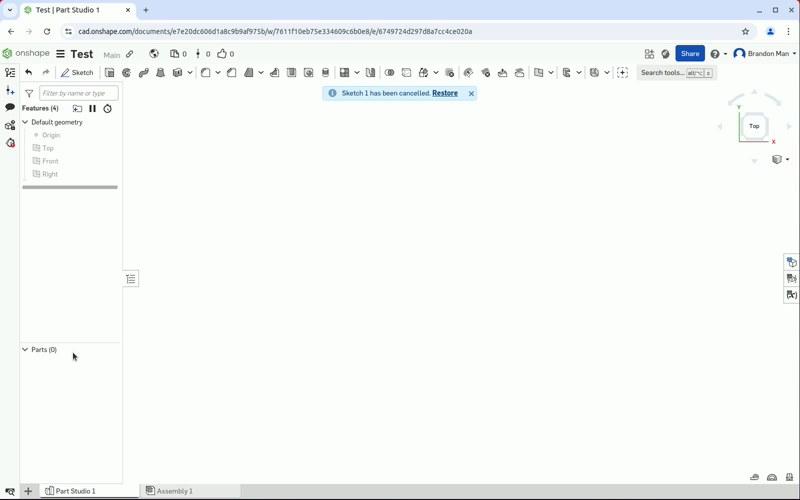
key(y)
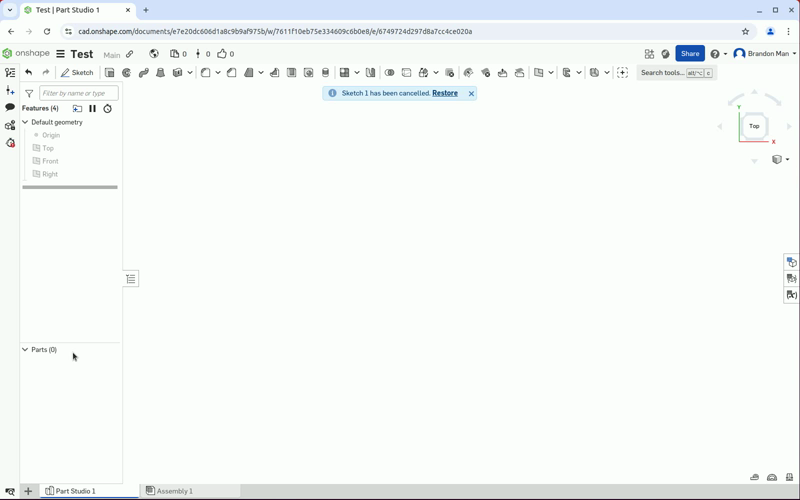
key(shift+p)
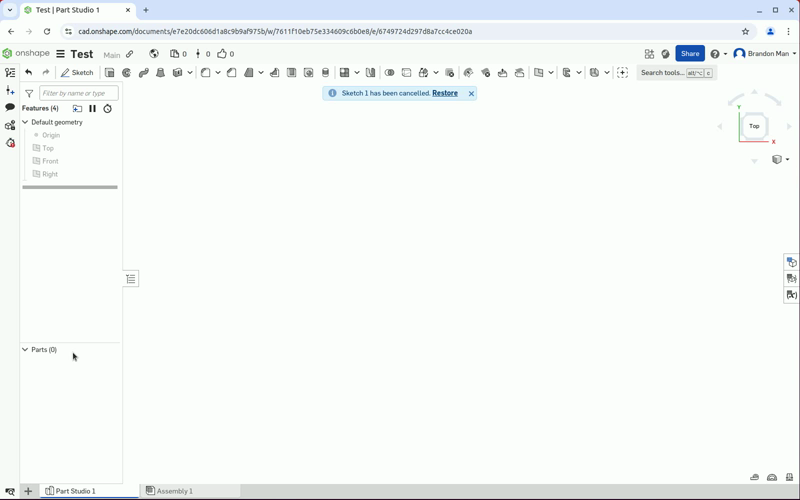
key(space)
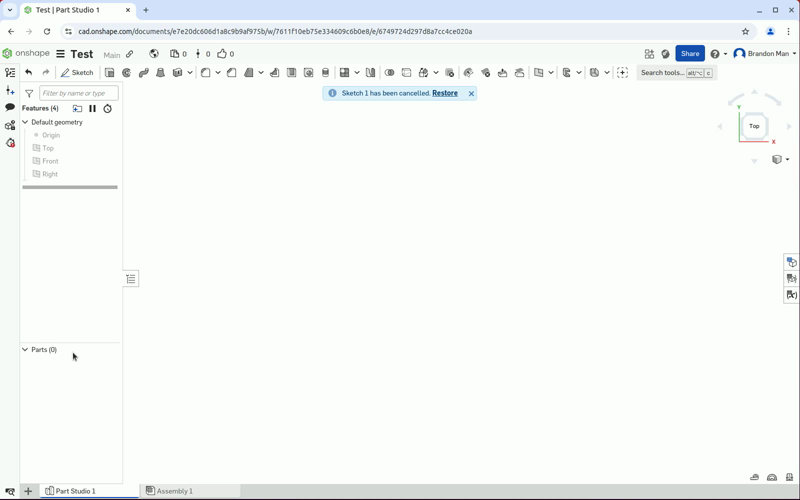
key_down(shift)
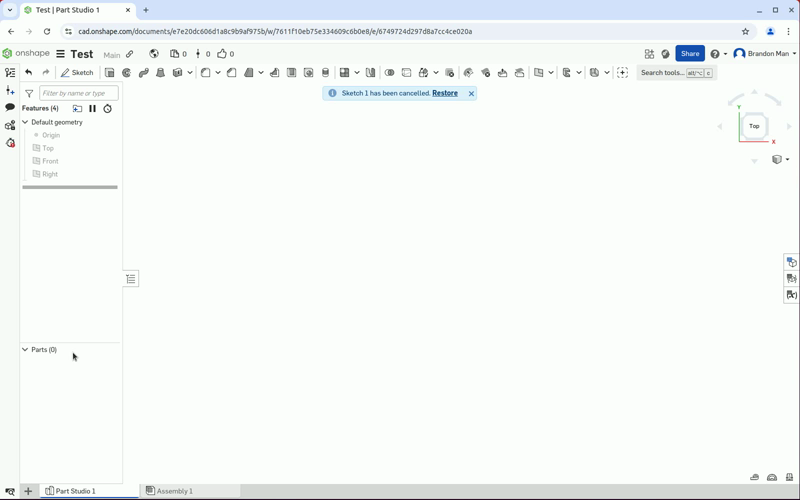
key(up)
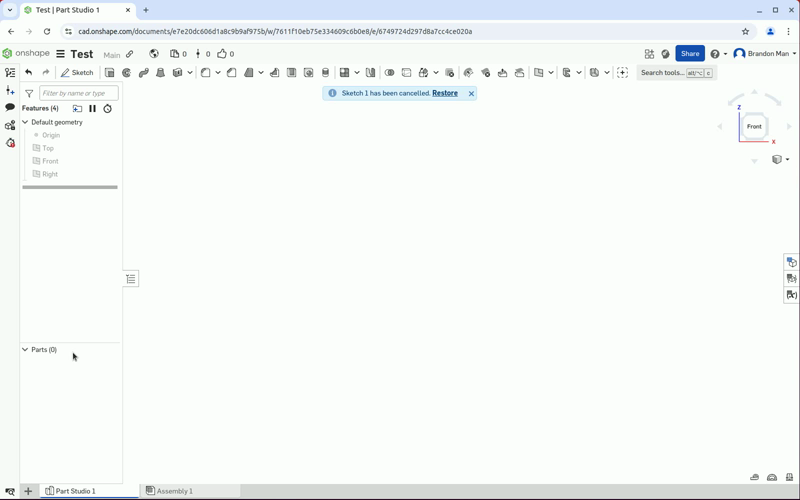
key_up(shift)
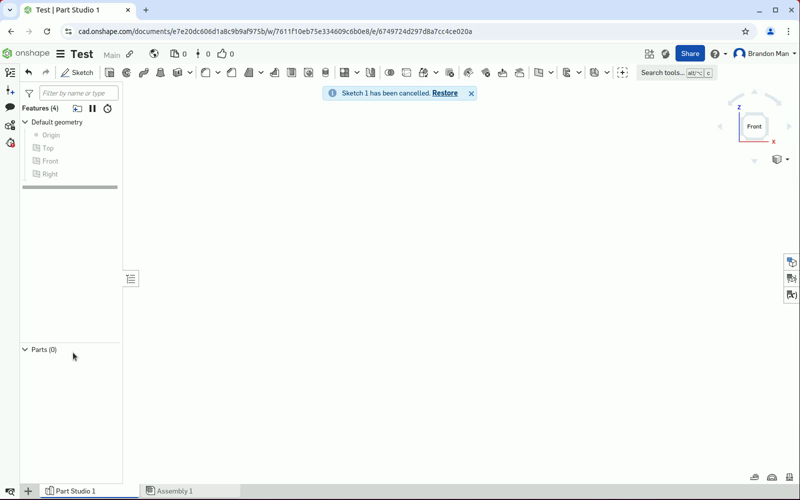
mouse_move(73, 352)
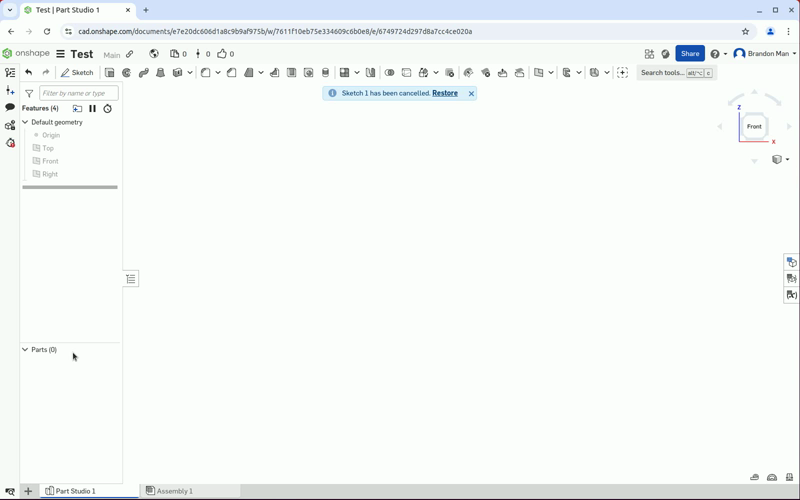
key(shift+y)
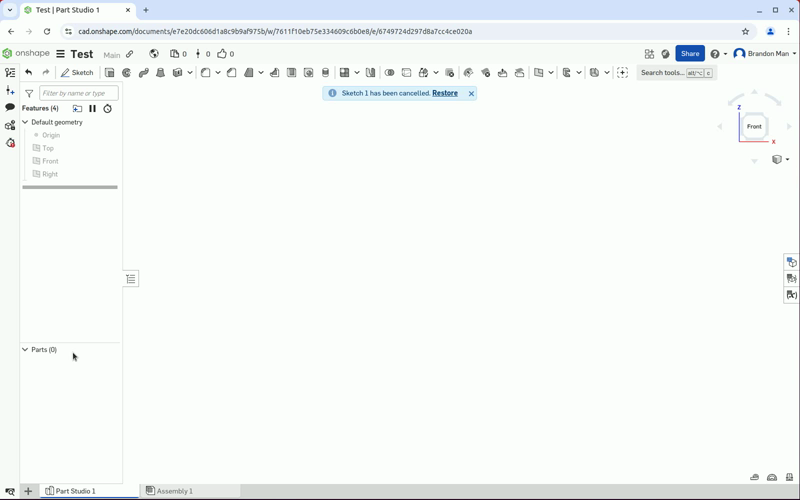
key(shift+s)
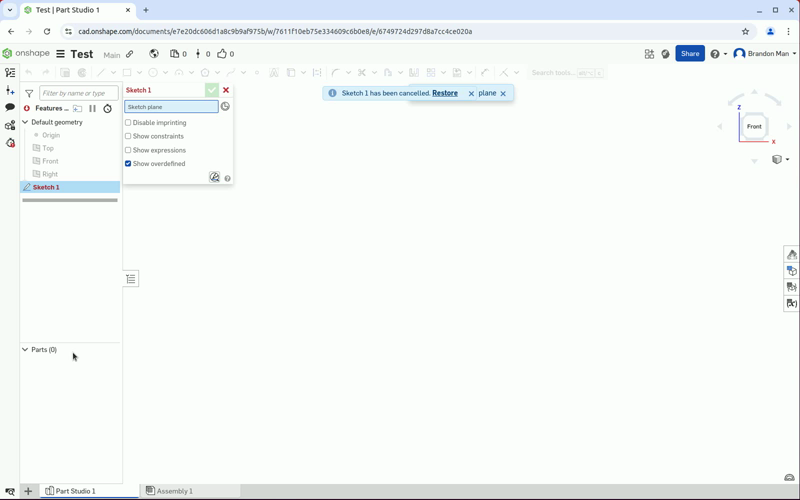
mouse_move(73, 163)
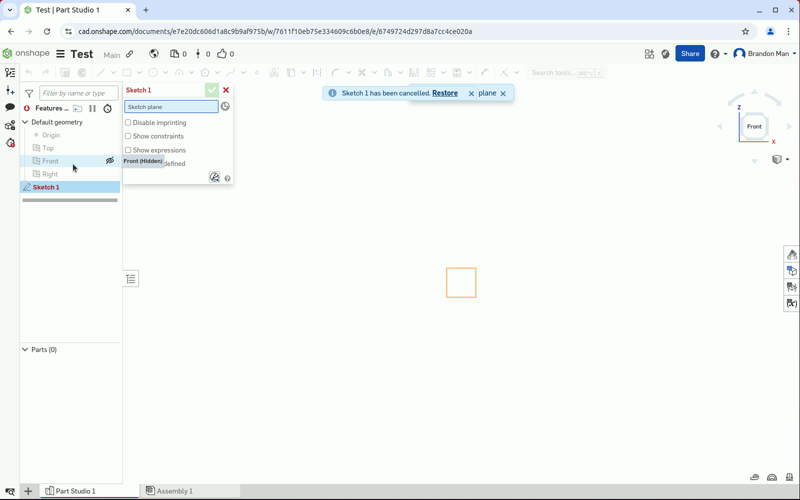
click(73, 163)
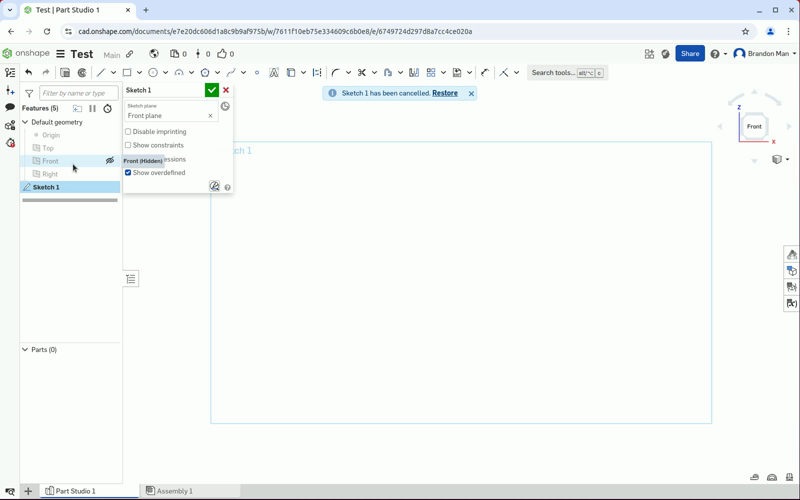
mouse_move(73, 352)
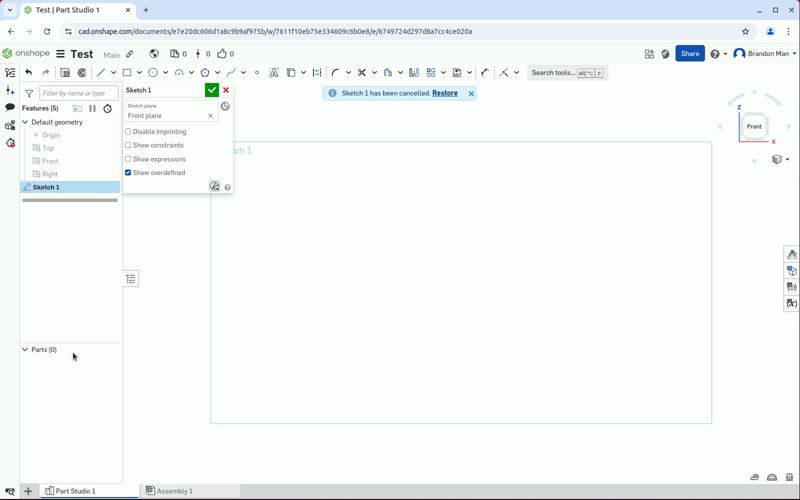
key(y)
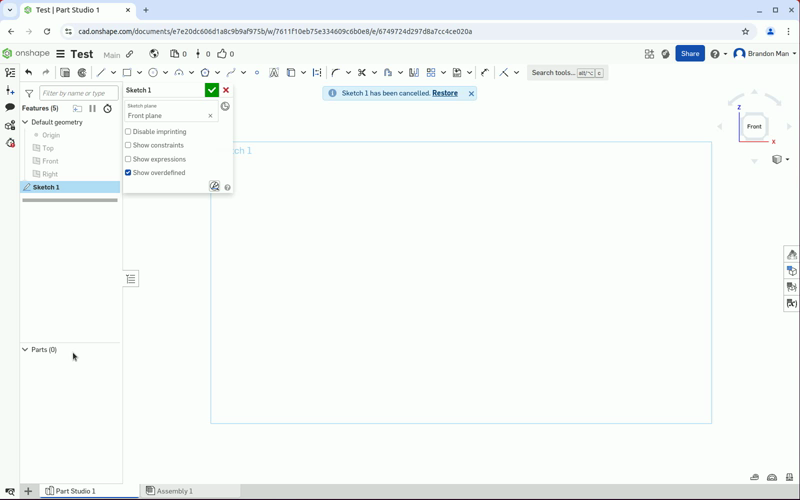
key(l)
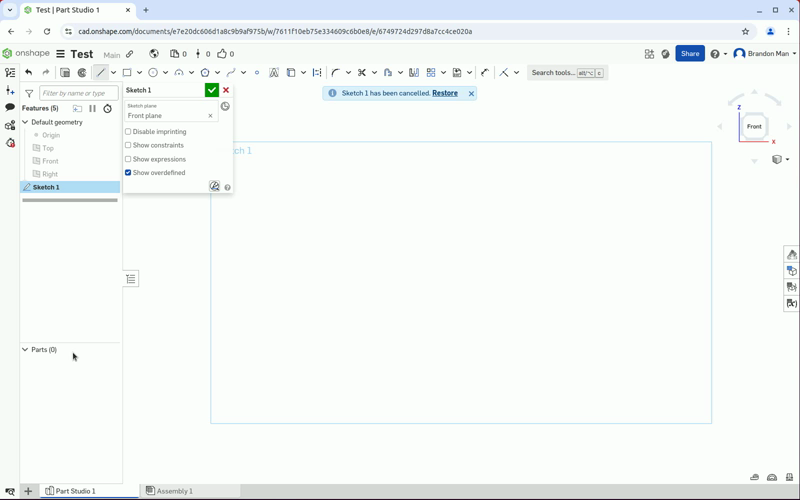
key_down(shift)
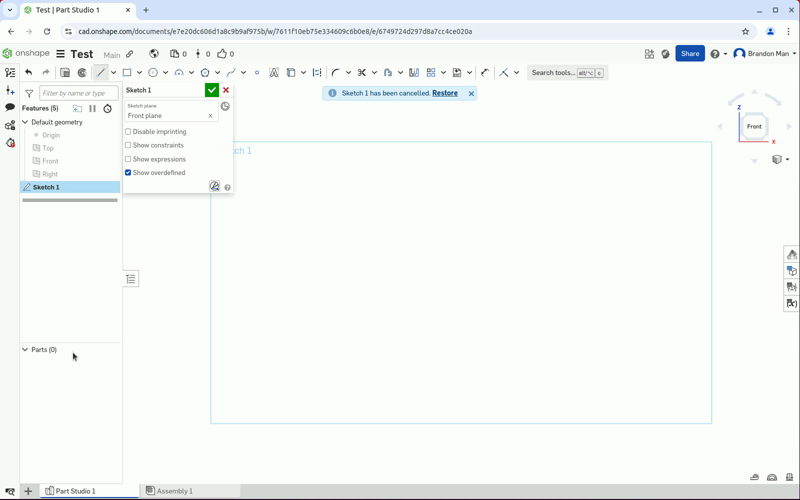
mouse_move(348, 282)
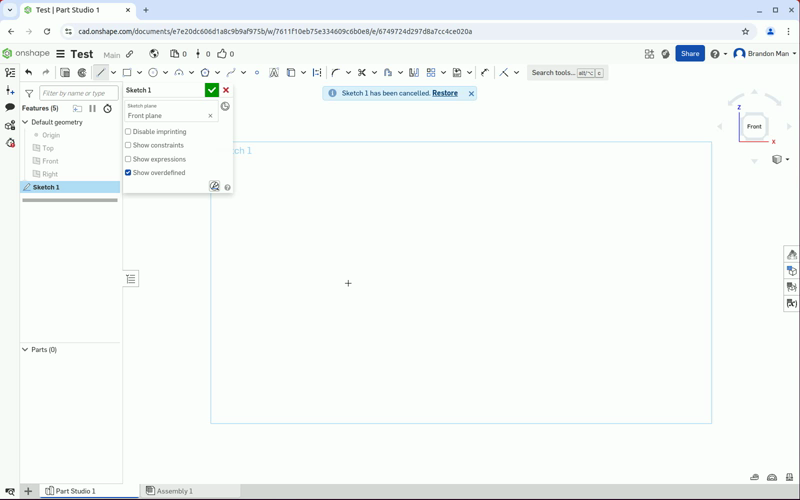
click(348, 282)
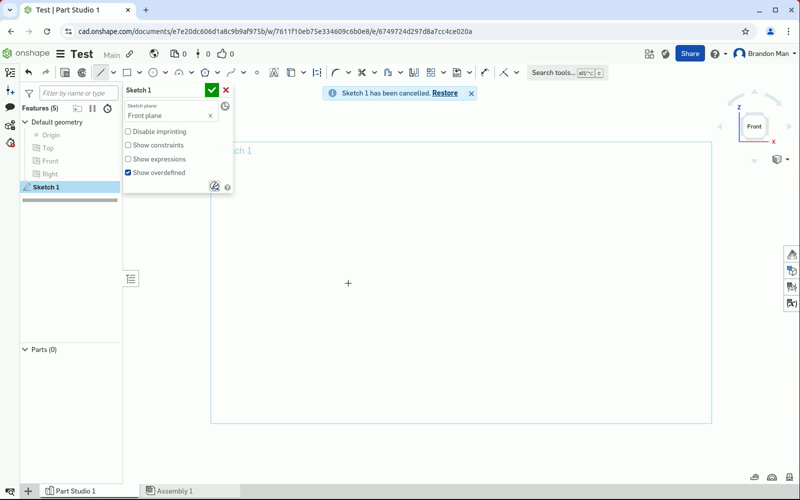
key_up(shift)
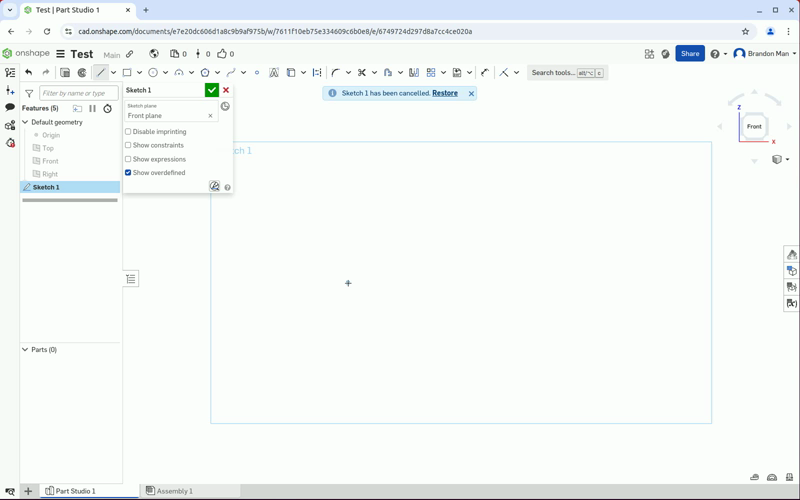
key_down(shift)
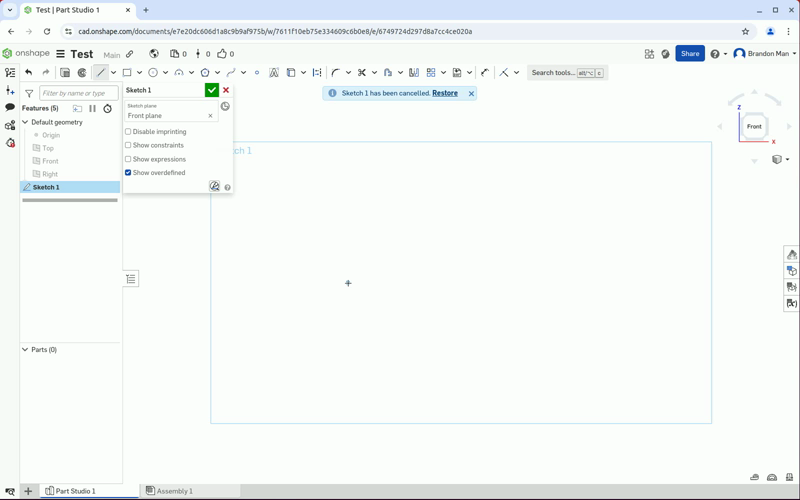
mouse_move(460, 282)
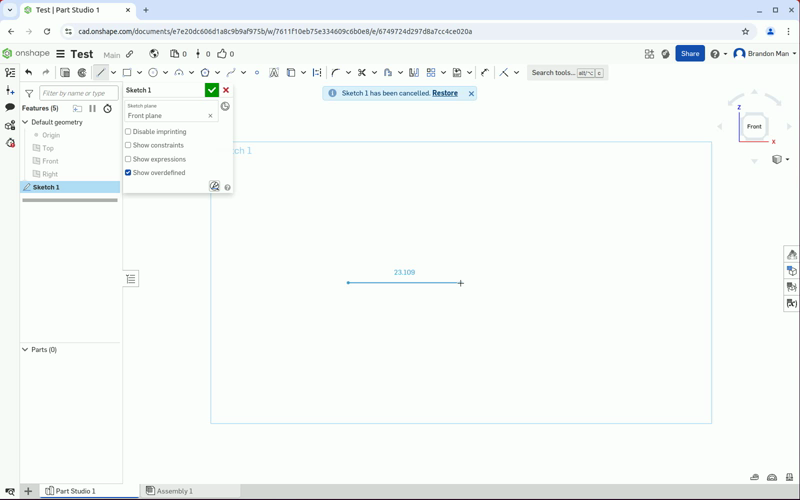
click(460, 282)
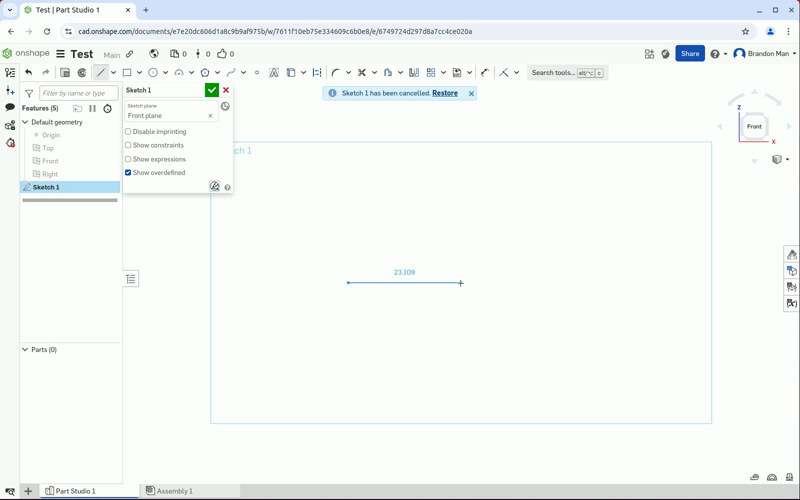
key_up(shift)
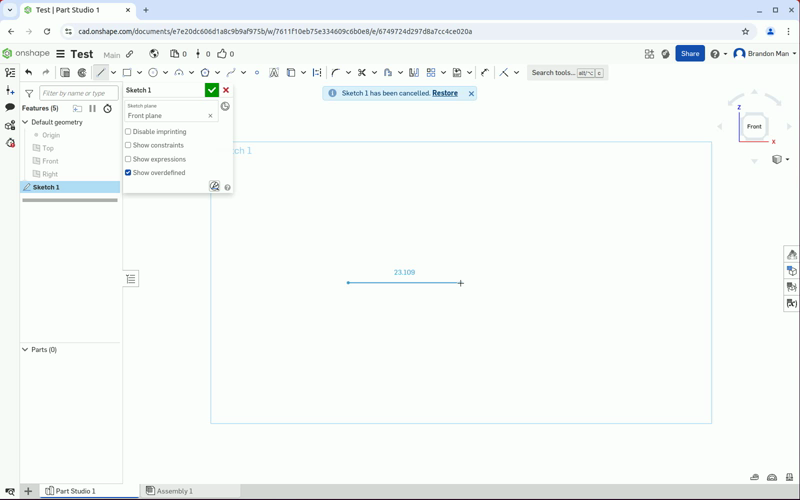
key_down(shift)
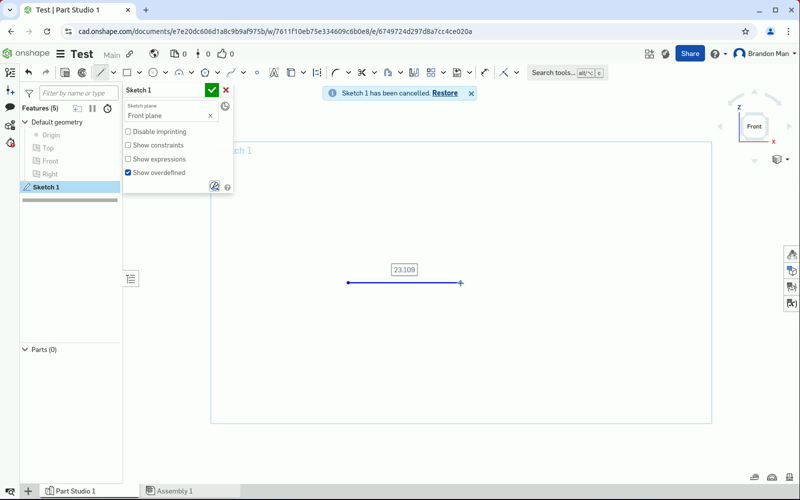
mouse_move(460, 211)
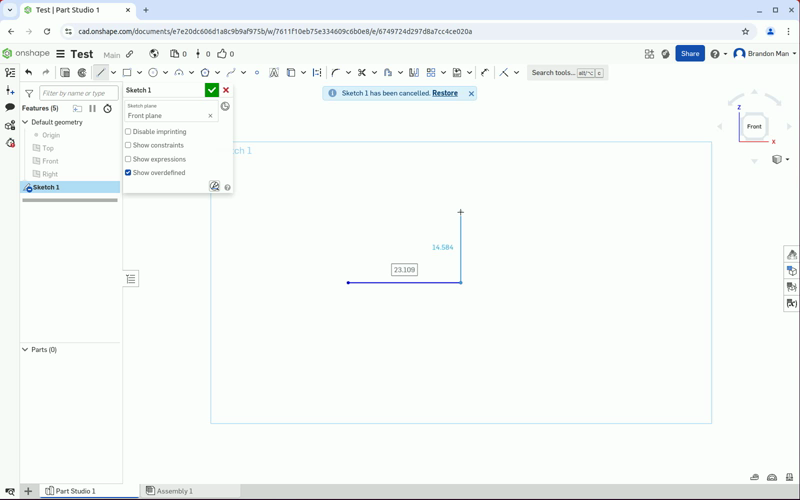
click(460, 211)
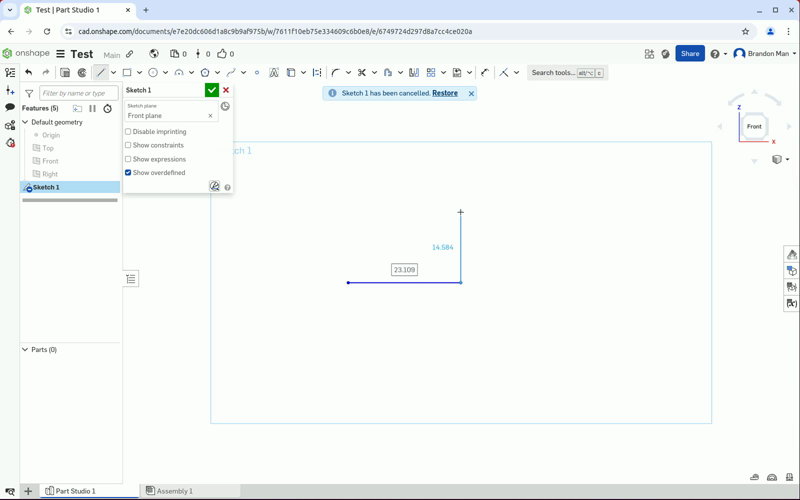
key_up(shift)
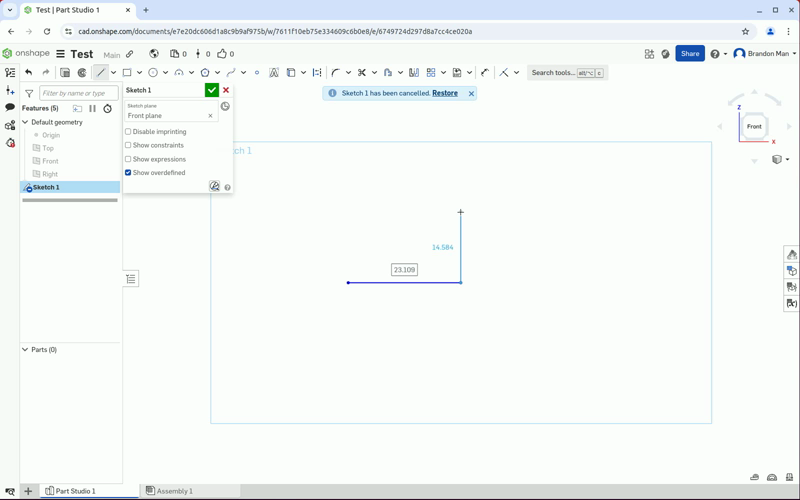
key_down(shift)
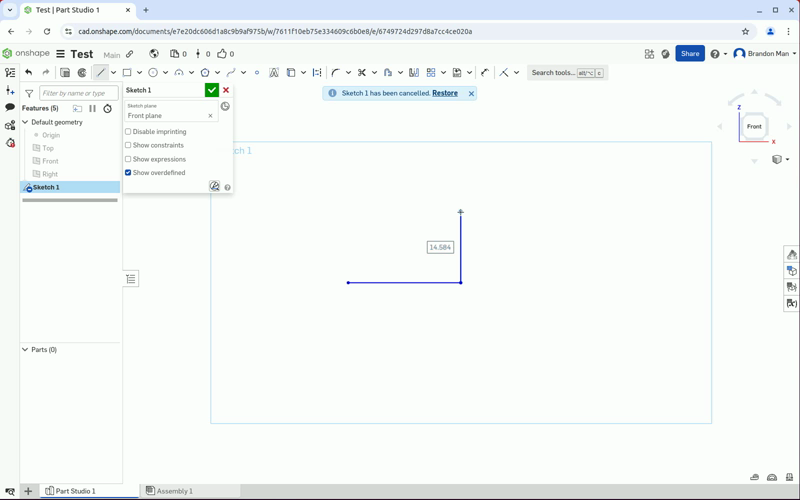
mouse_move(348, 211)
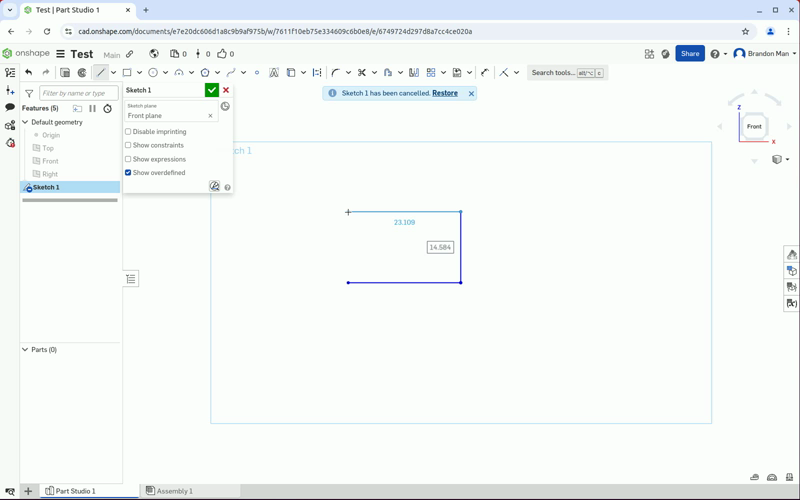
click(348, 211)
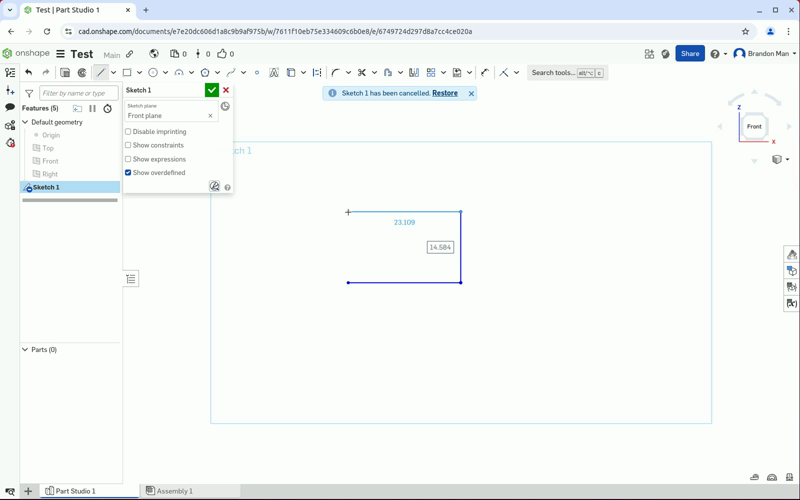
key_up(shift)
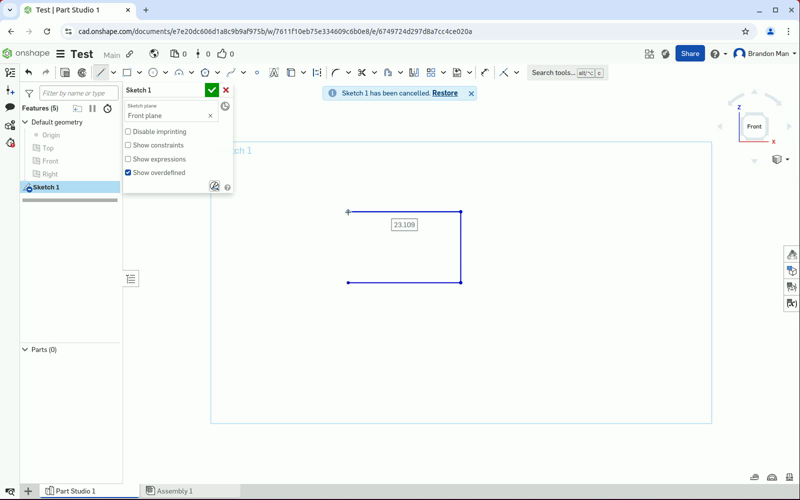
key_down(shift)
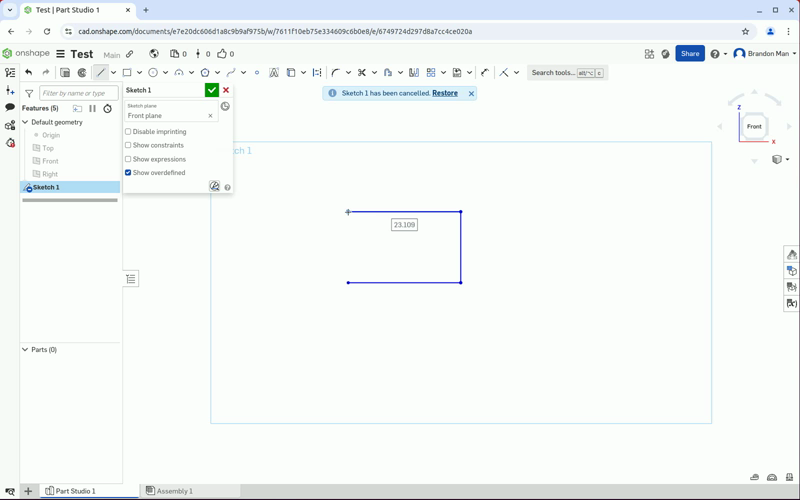
mouse_move(348, 282)
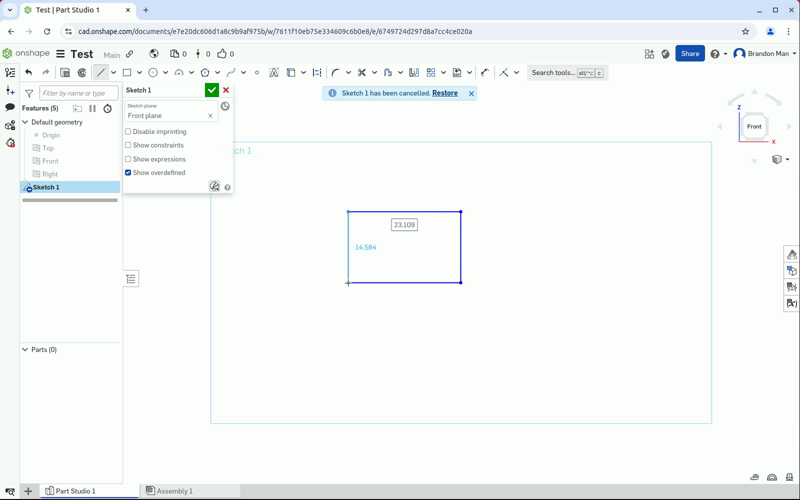
key_up(shift)
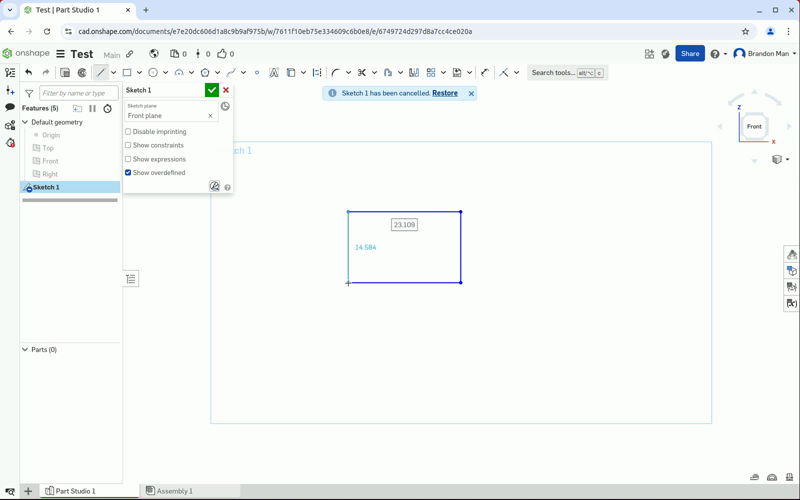
click(348, 282)
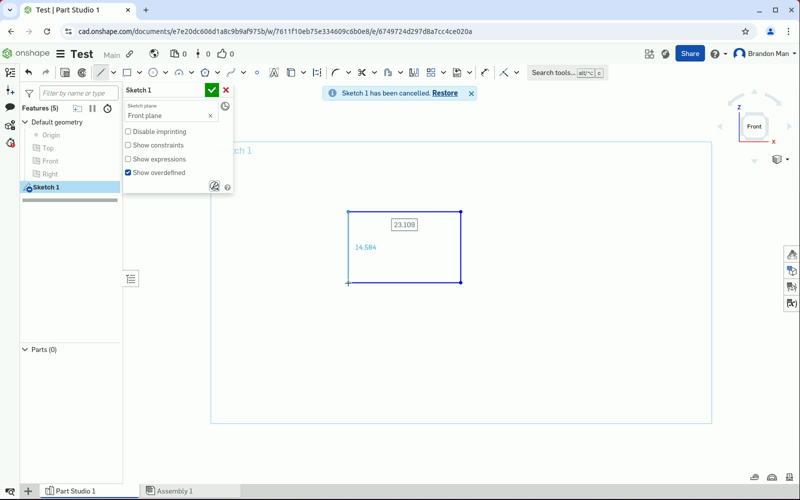
key(esc)
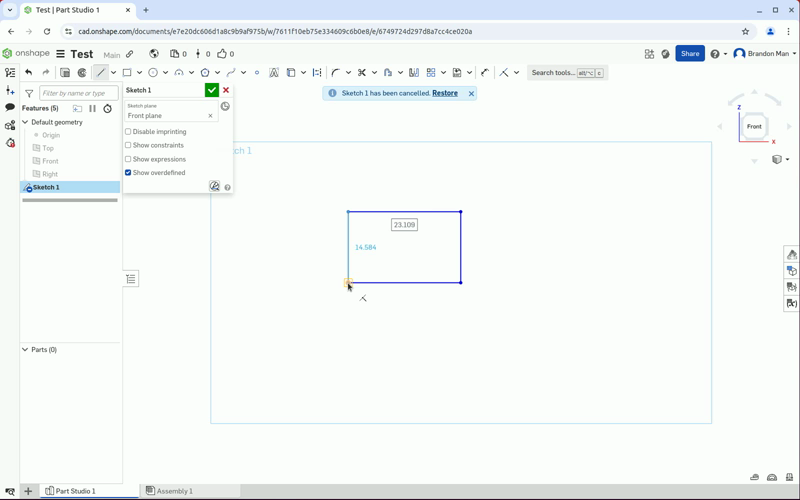
mouse_move(455, 217)
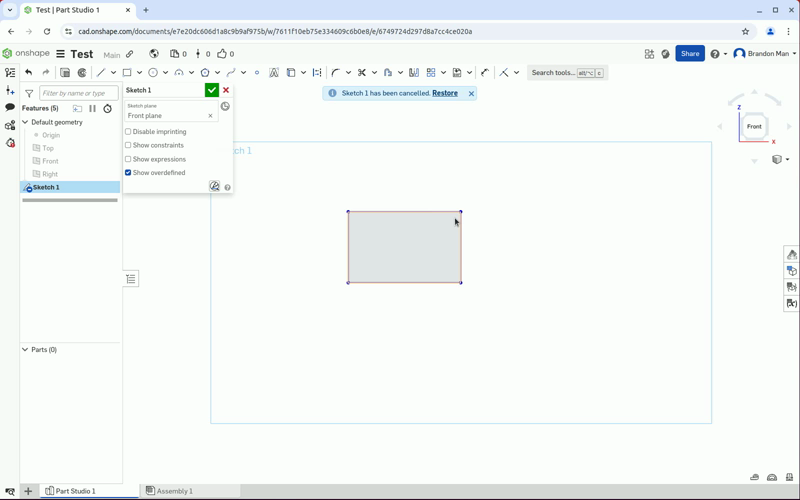
click(455, 217)
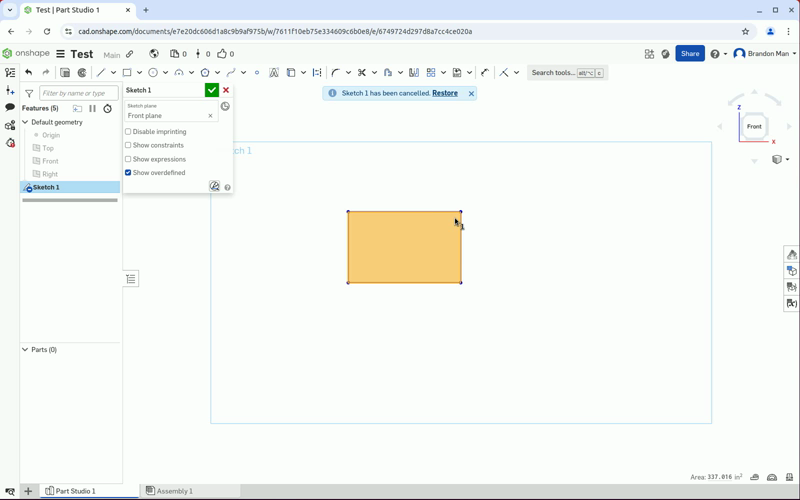
mouse_move(73, 352)
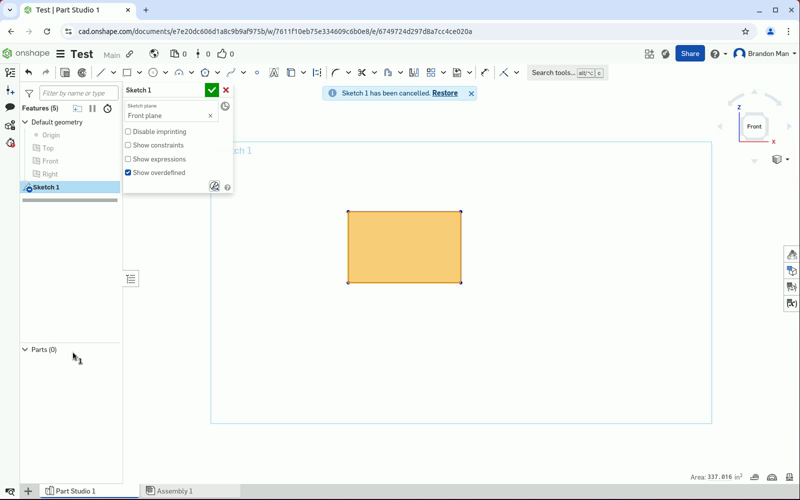
key(shift+y)
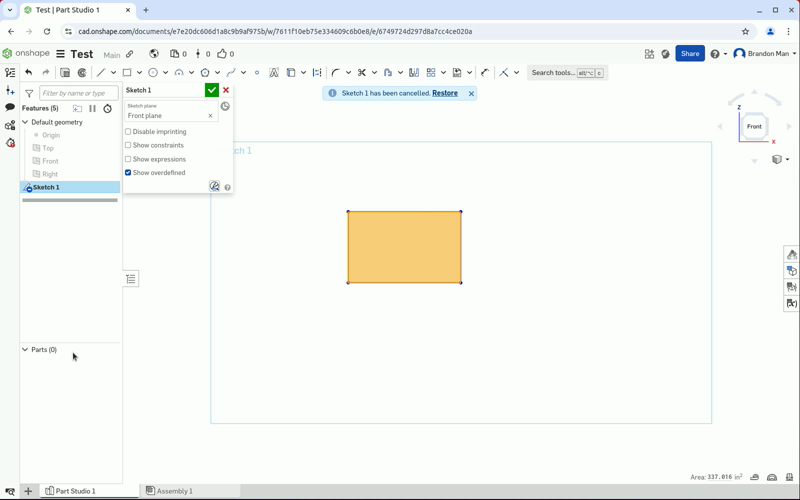
key(shift+e)
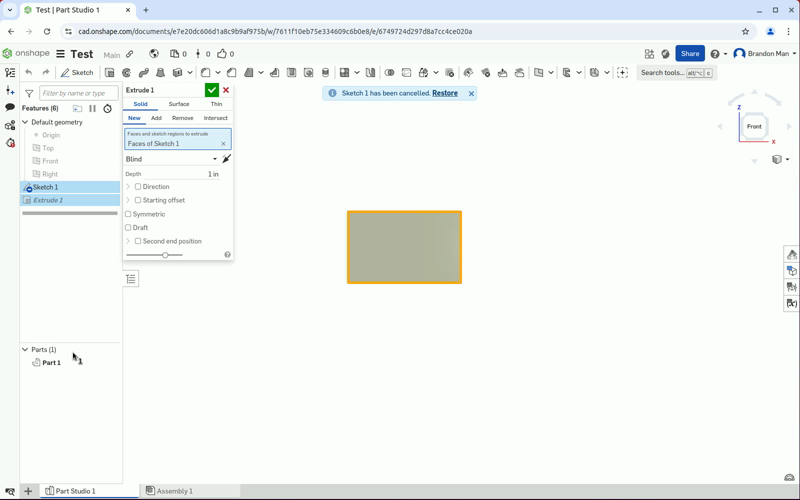
mouse_move(143, 106)
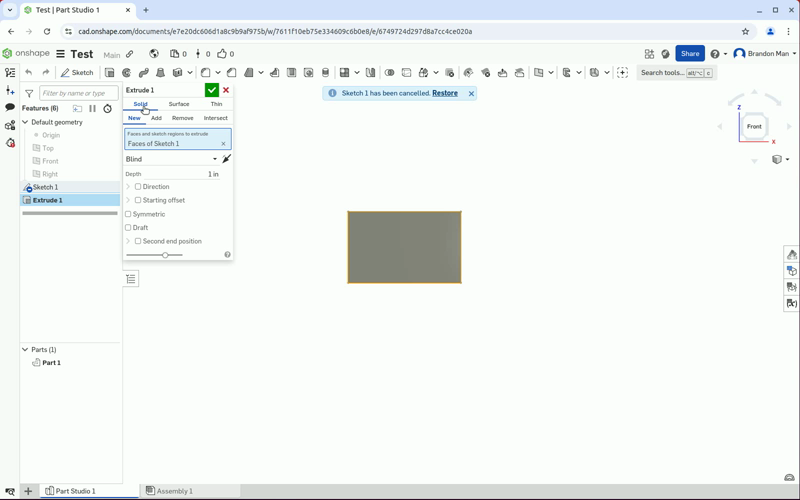
click(143, 106)
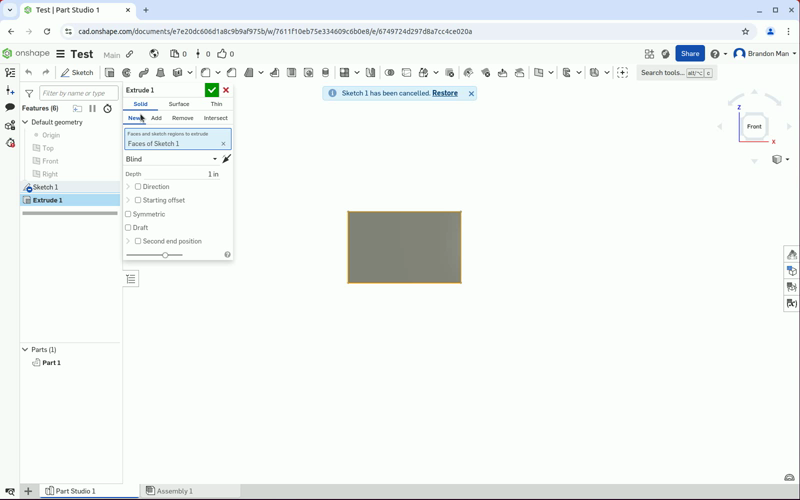
mouse_move(137, 120)
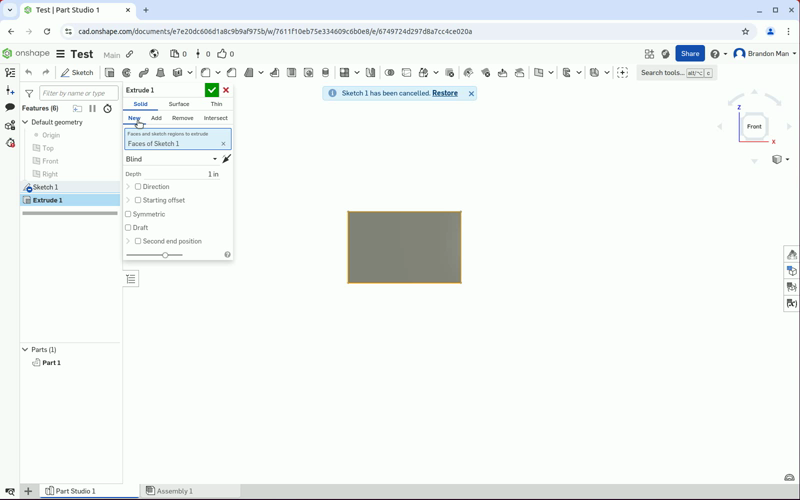
click(137, 120)
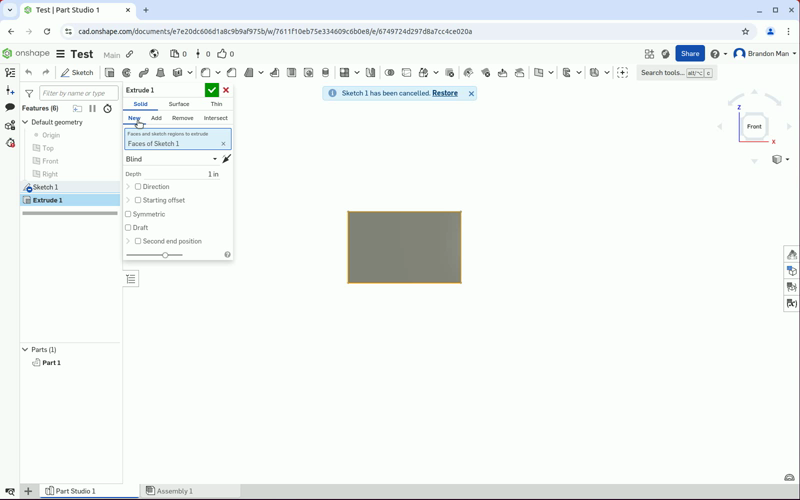
key(tab, 4)
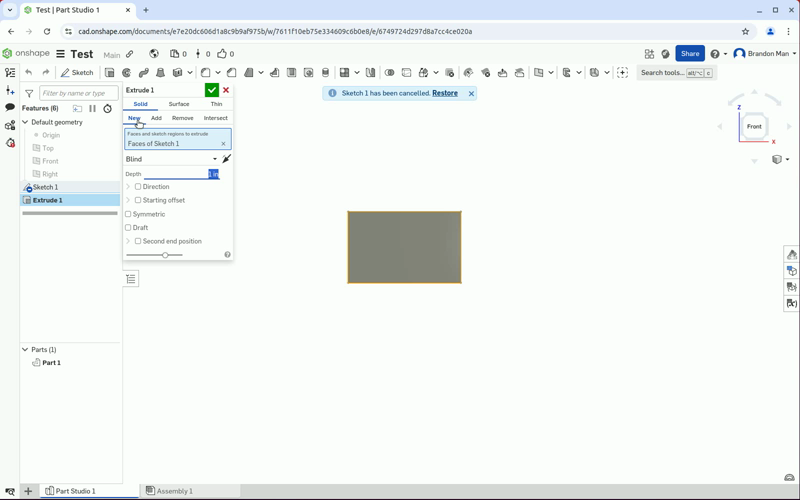
text(19.498)
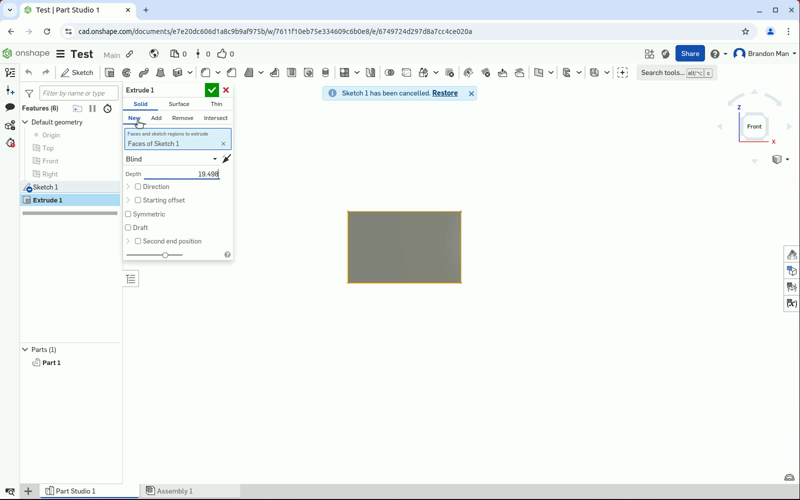
key(enter)
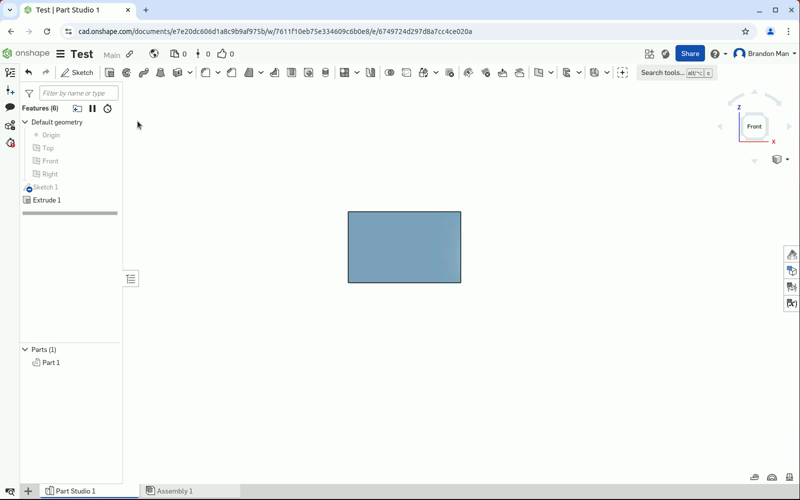
key(shift+h)
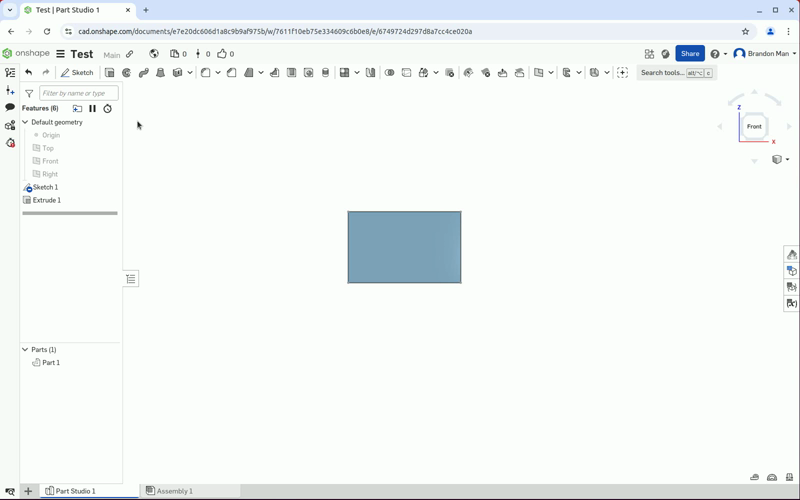
key(shift+h)
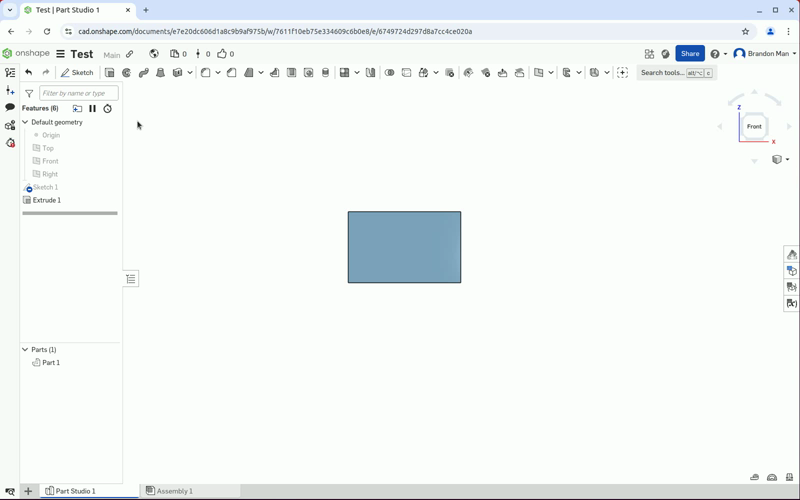
mouse_move(73, 189)
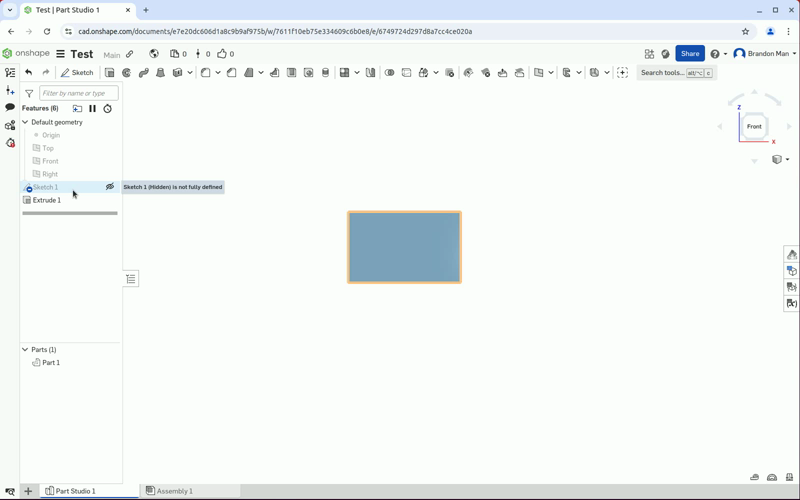
click(73, 189)
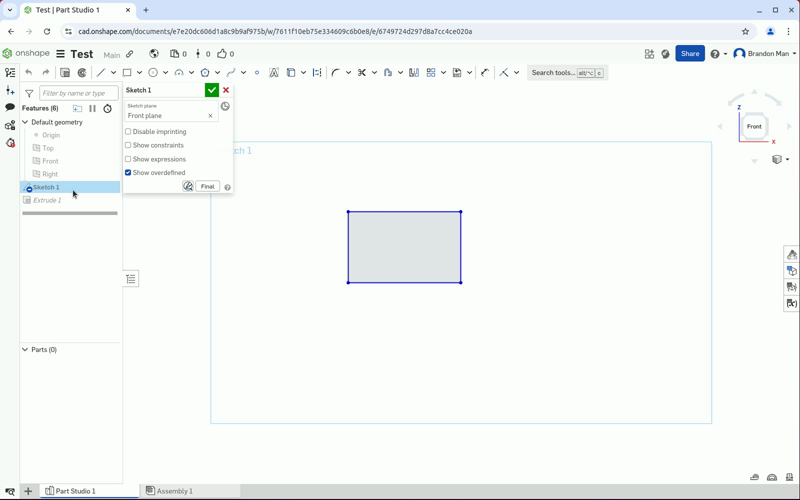
mouse_move(229, 92)
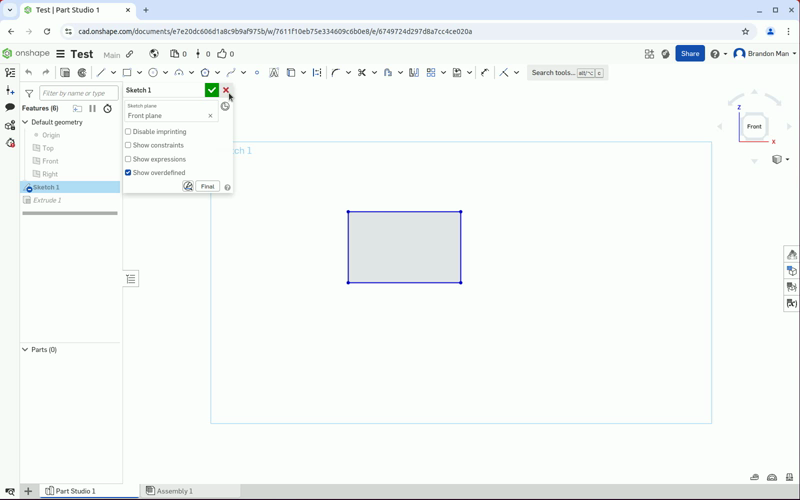
click(229, 92)
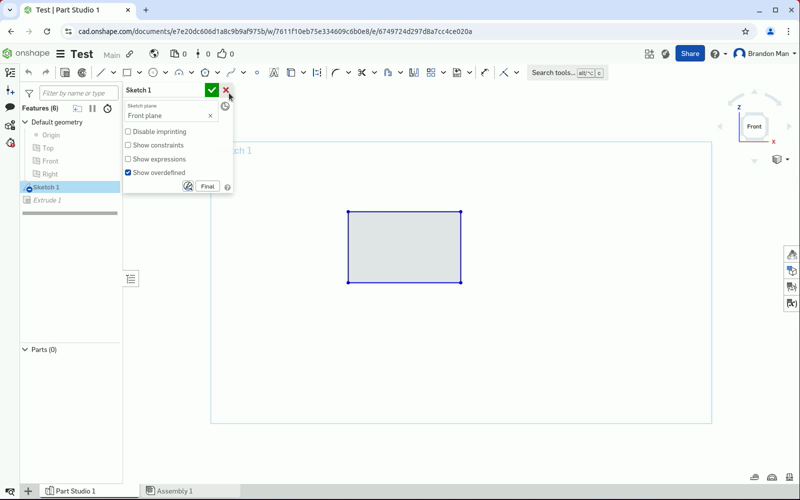
key(shift+s)
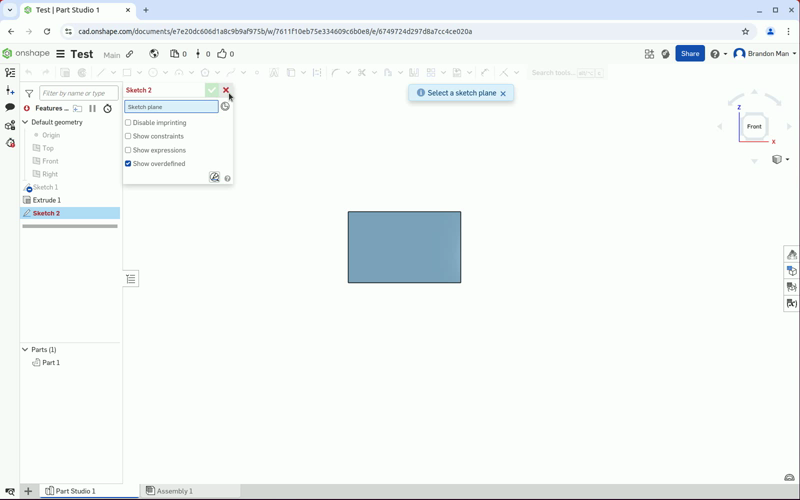
mouse_move(73, 163)
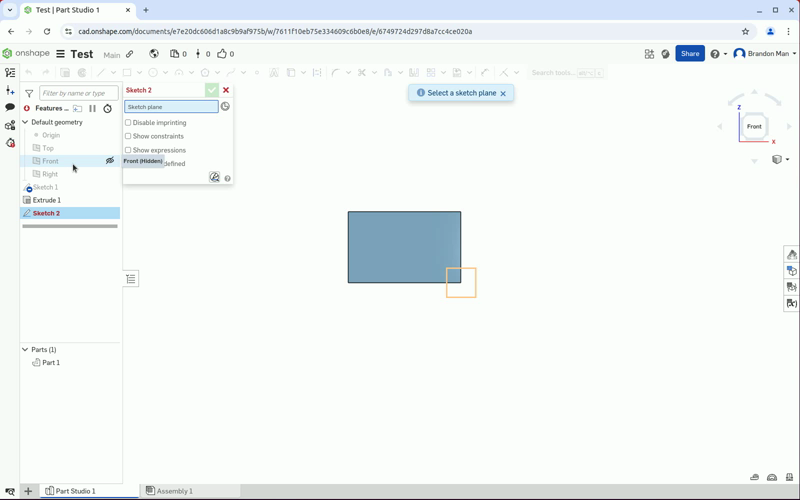
click(73, 163)
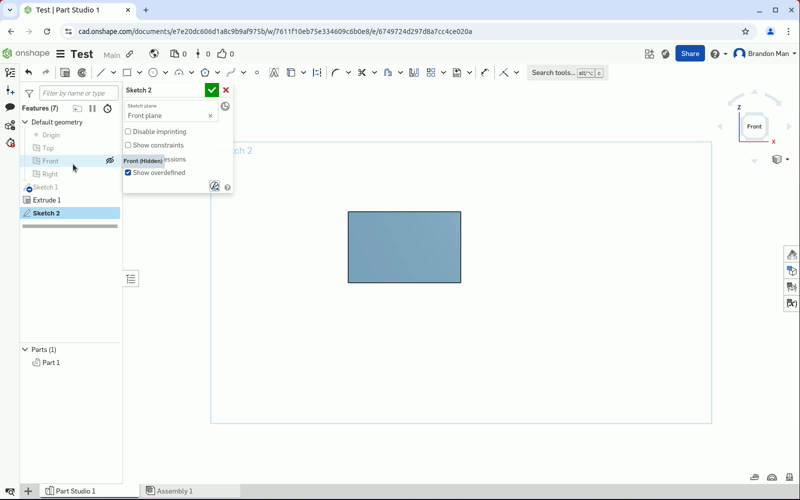
mouse_move(73, 352)
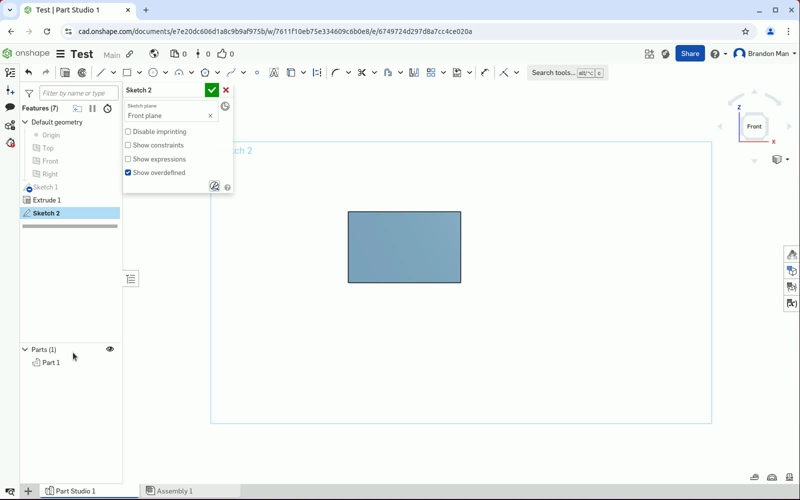
key(y)
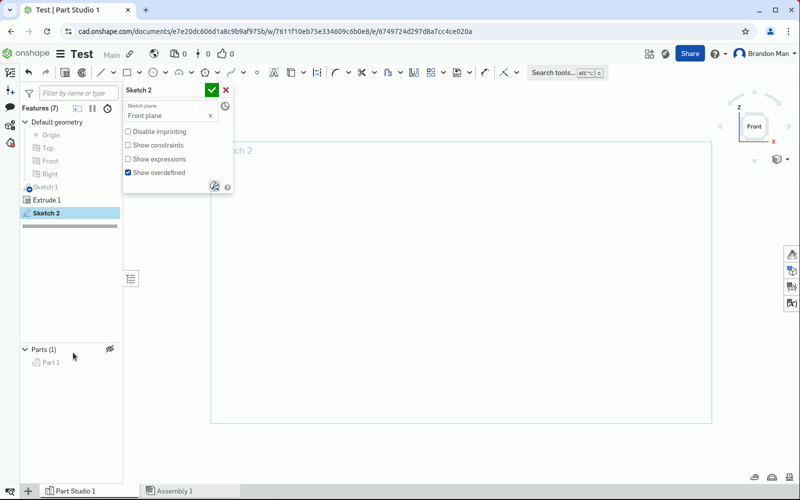
key(l)
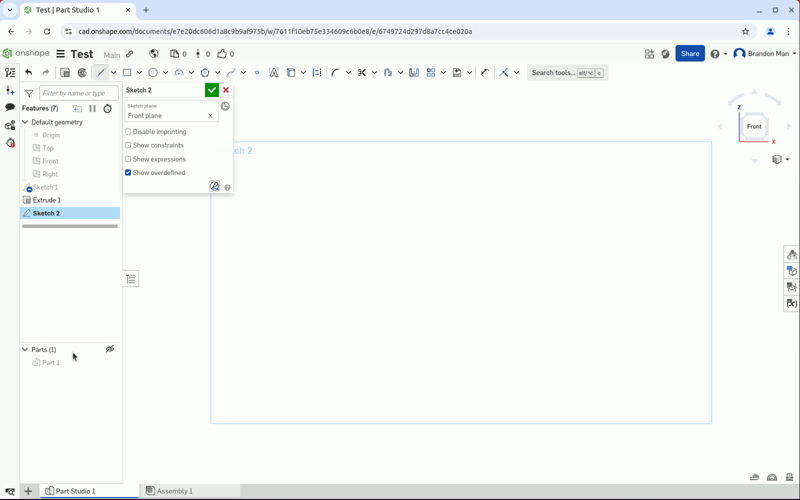
key_down(shift)
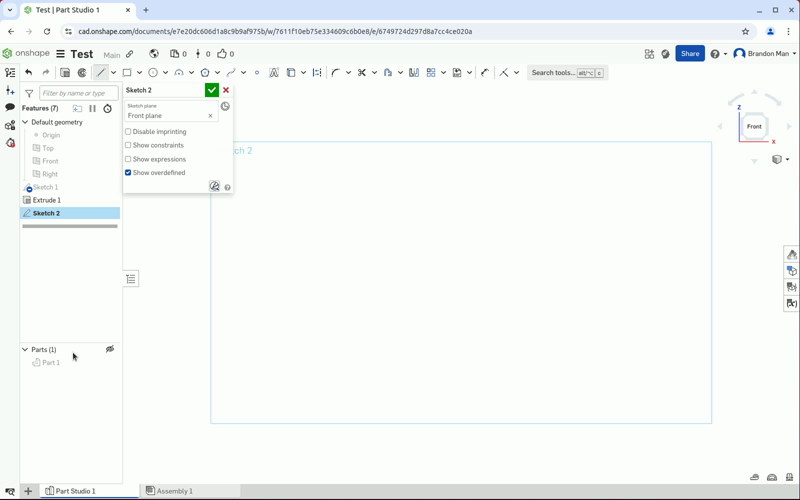
mouse_move(460, 211)
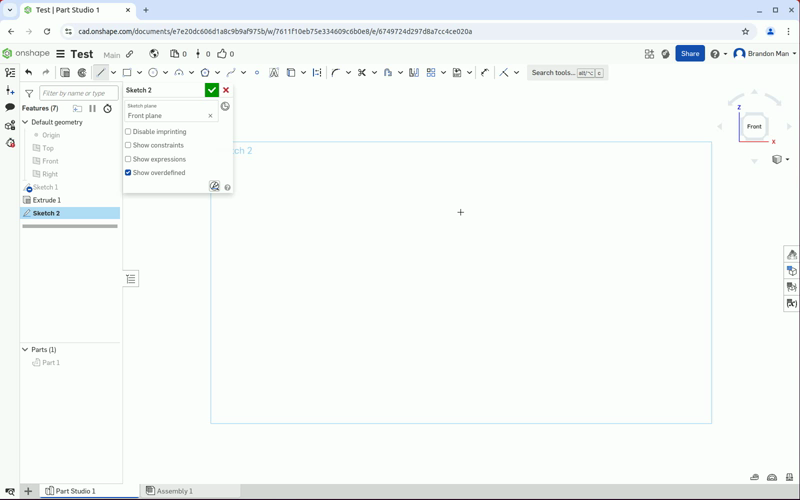
click(460, 211)
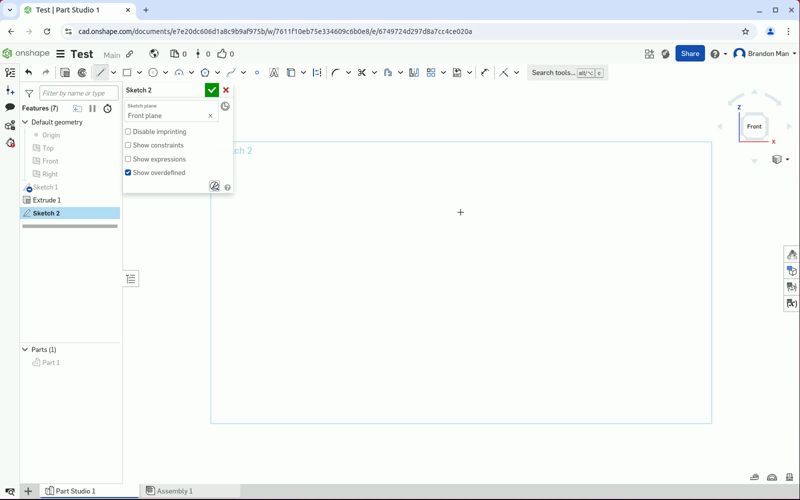
key_up(shift)
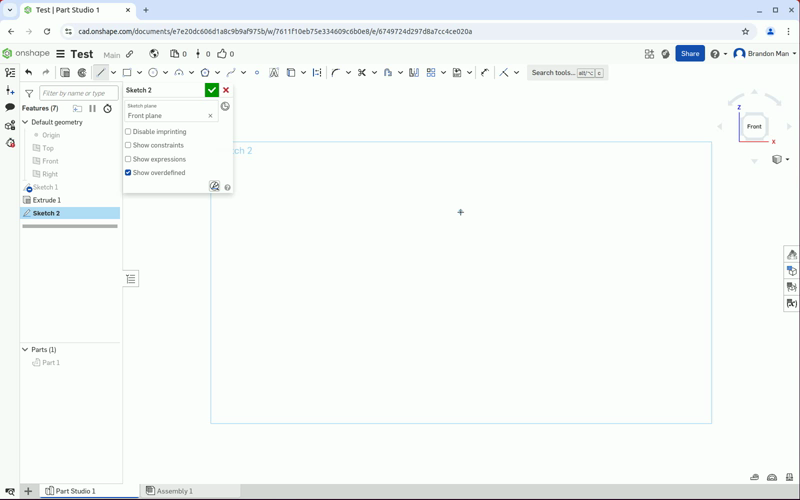
key_down(shift)
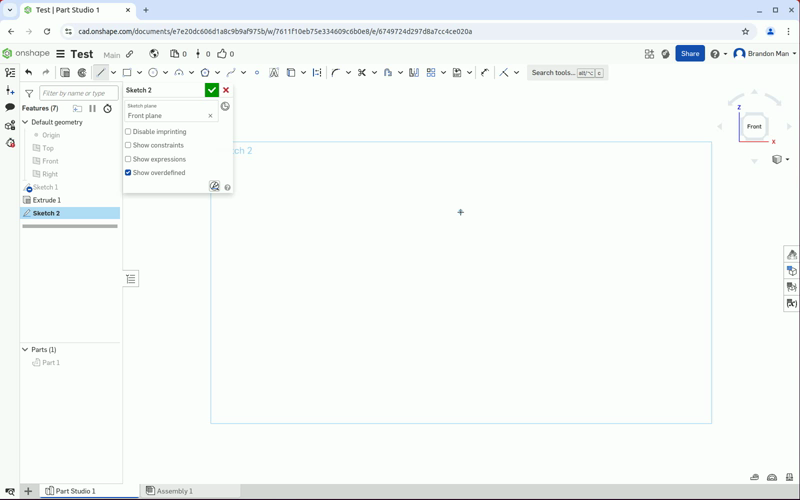
mouse_move(490, 211)
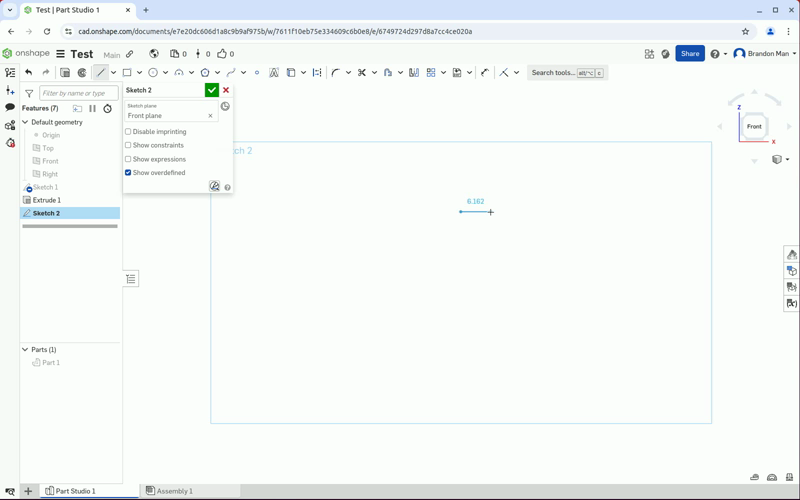
mouse_move(507, 211)
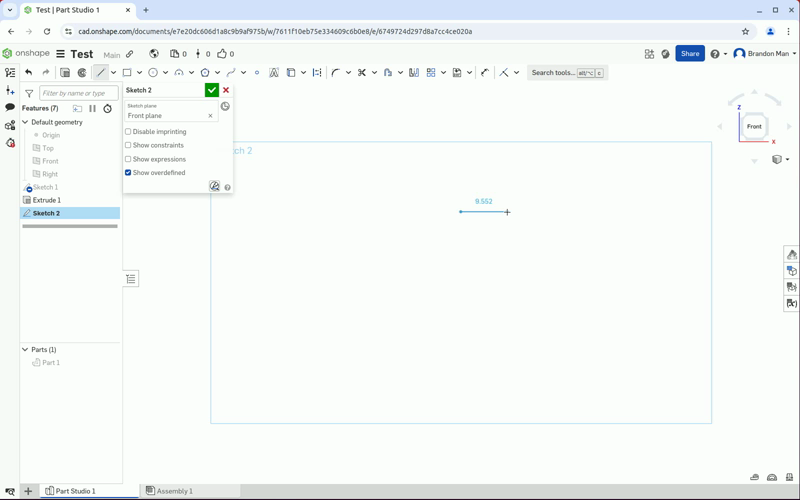
click(507, 211)
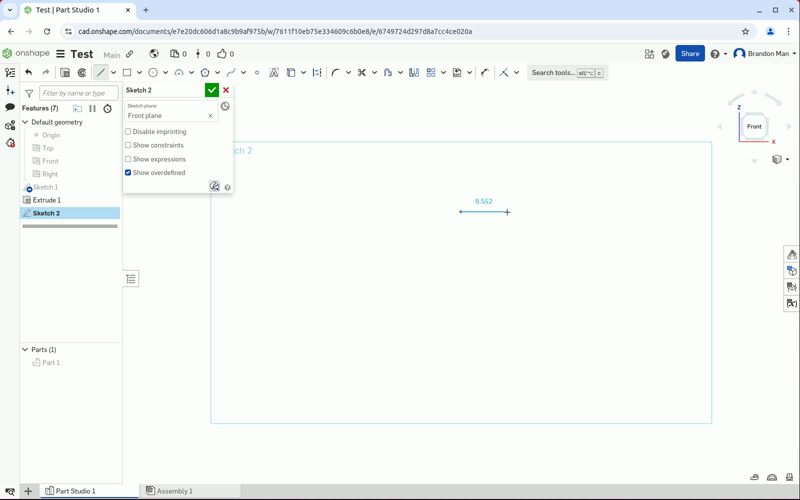
key_up(shift)
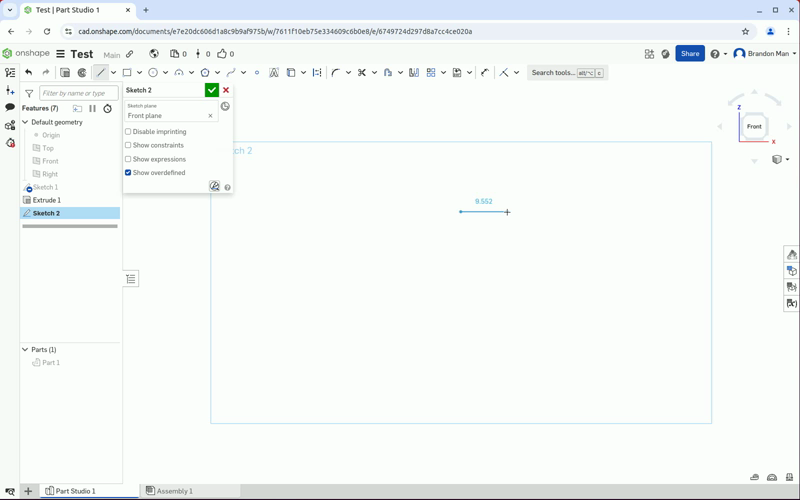
key_down(shift)
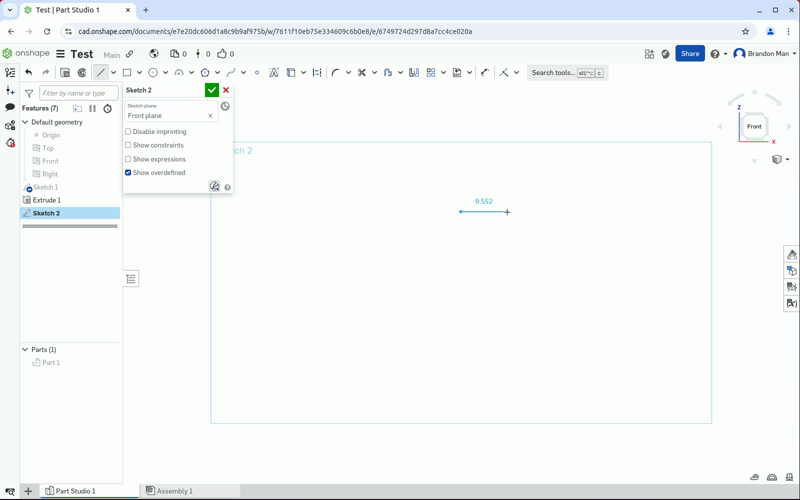
mouse_move(537, 211)
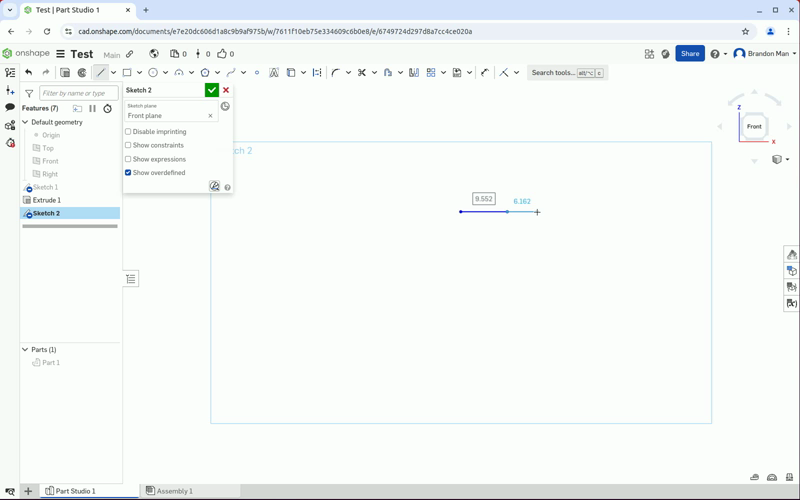
mouse_move(507, 178)
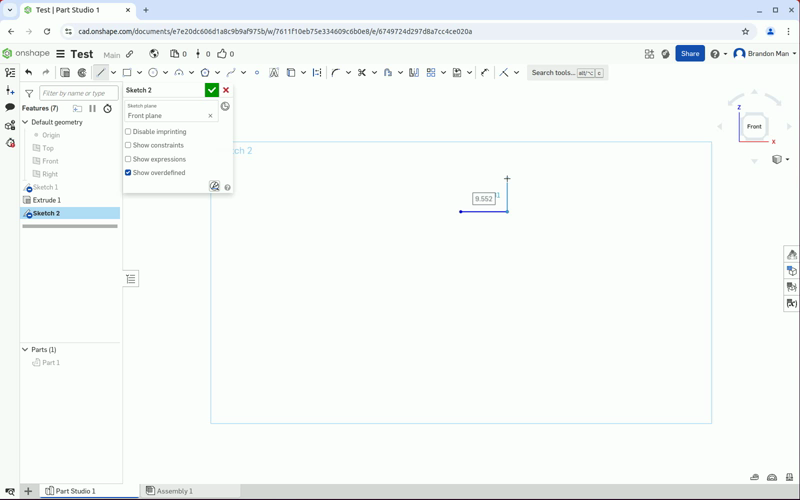
click(507, 178)
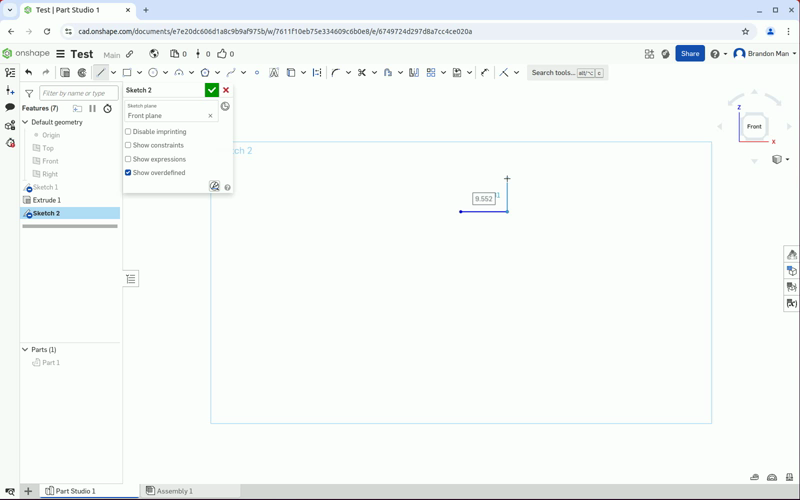
key_up(shift)
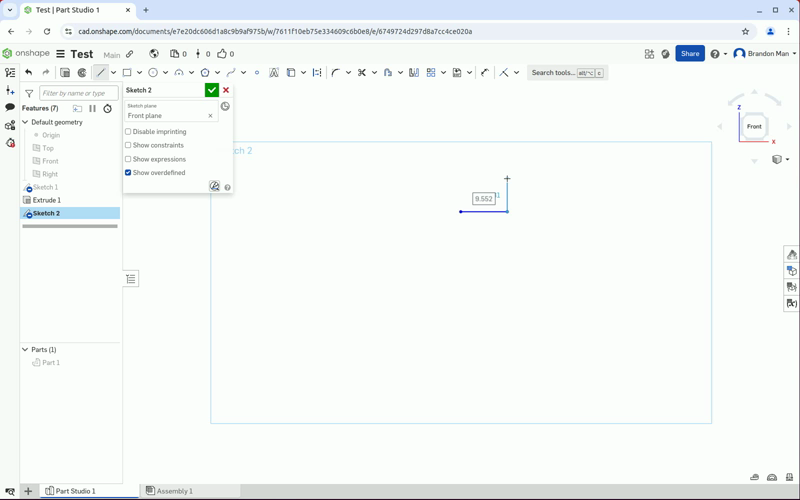
key_down(shift)
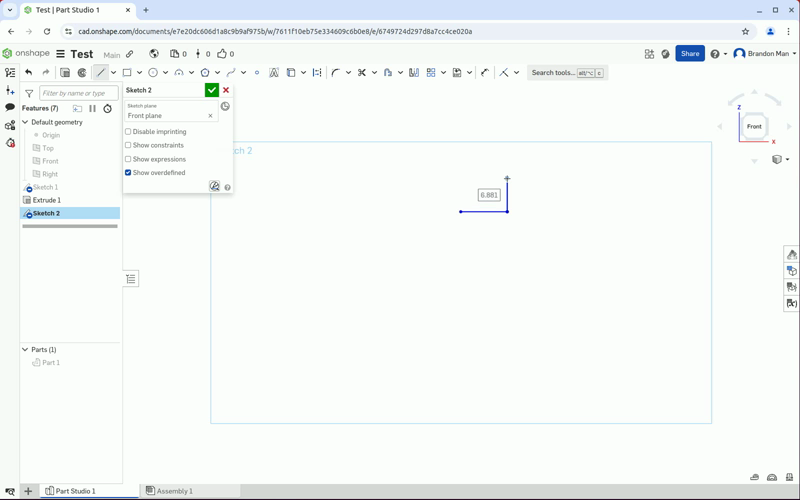
mouse_move(537, 178)
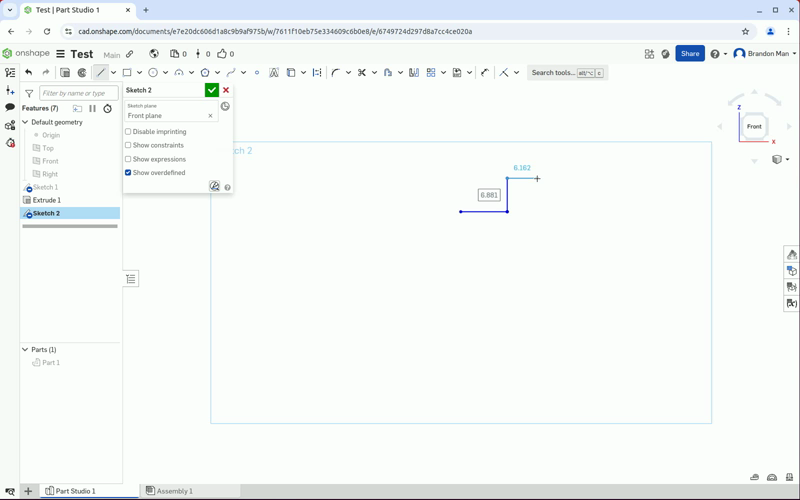
mouse_move(460, 178)
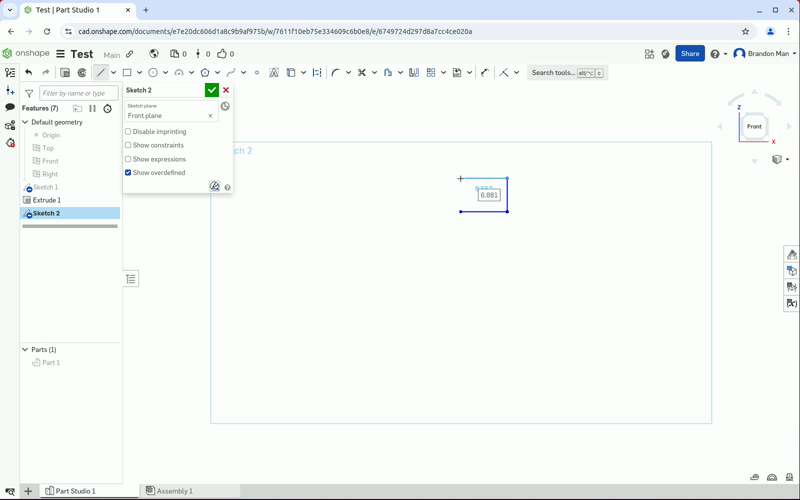
click(460, 178)
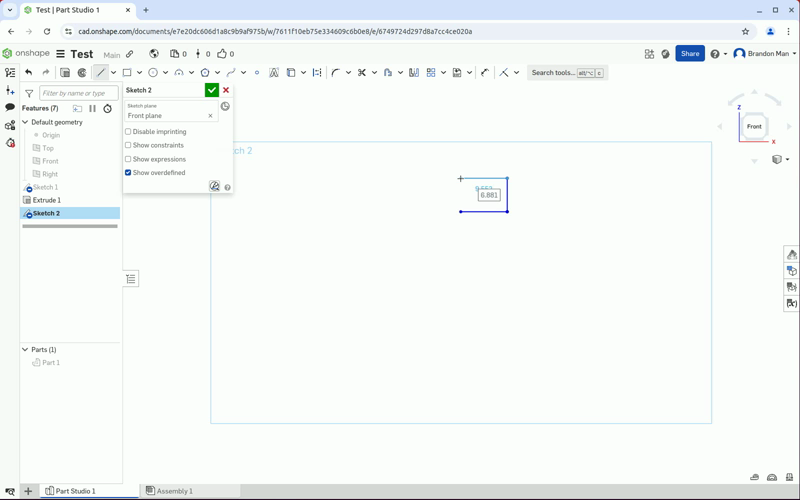
key_up(shift)
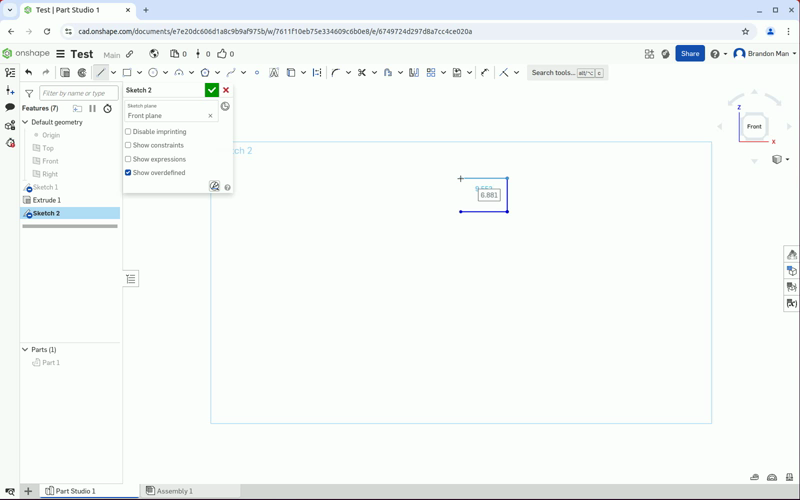
mouse_move(490, 178)
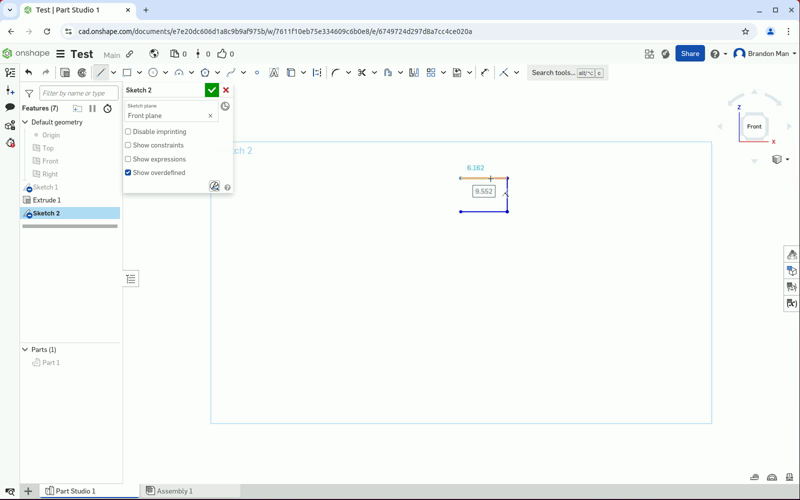
key_down(shift)
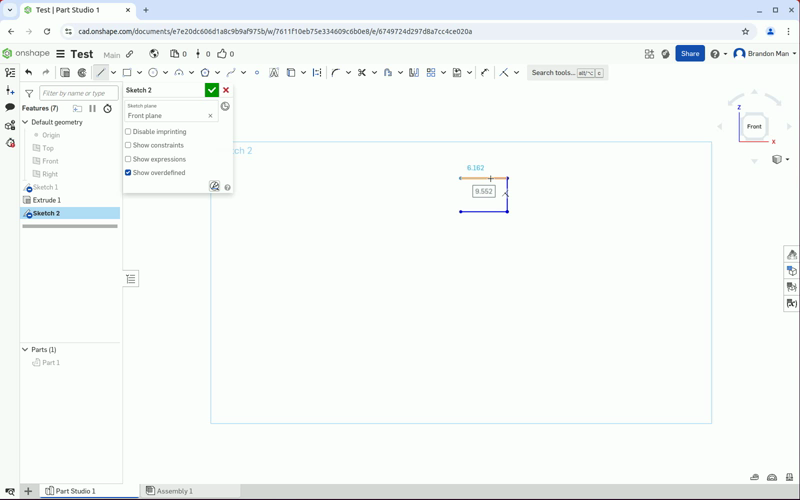
mouse_move(460, 211)
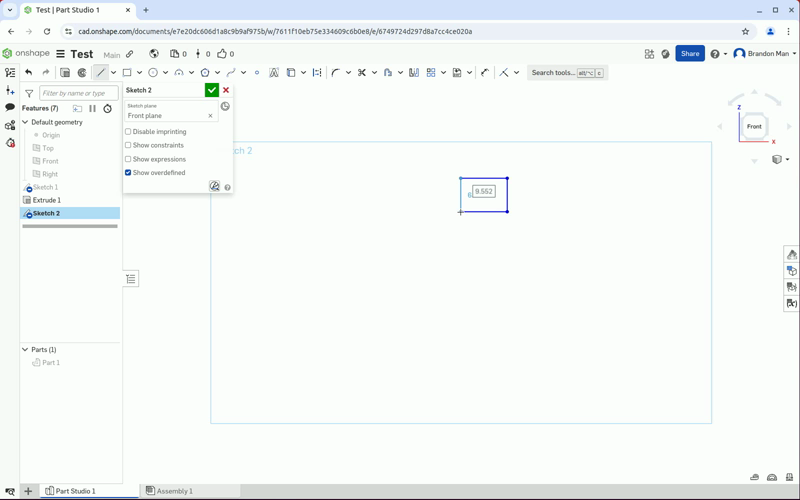
key_up(shift)
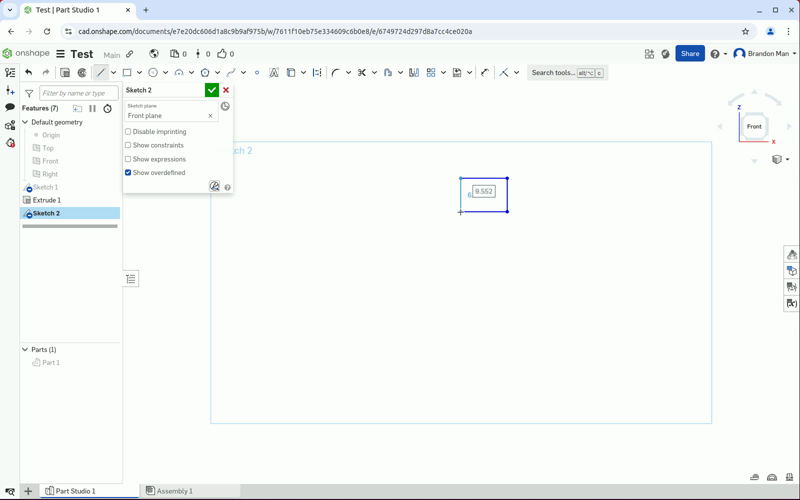
click(460, 211)
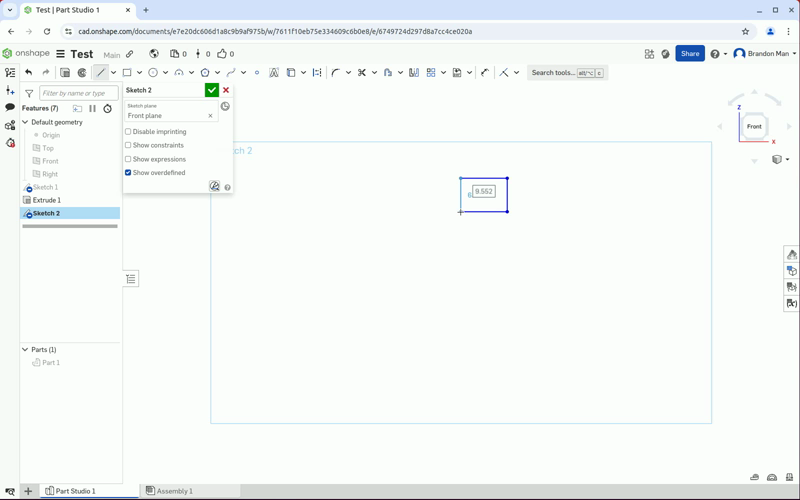
key(esc)
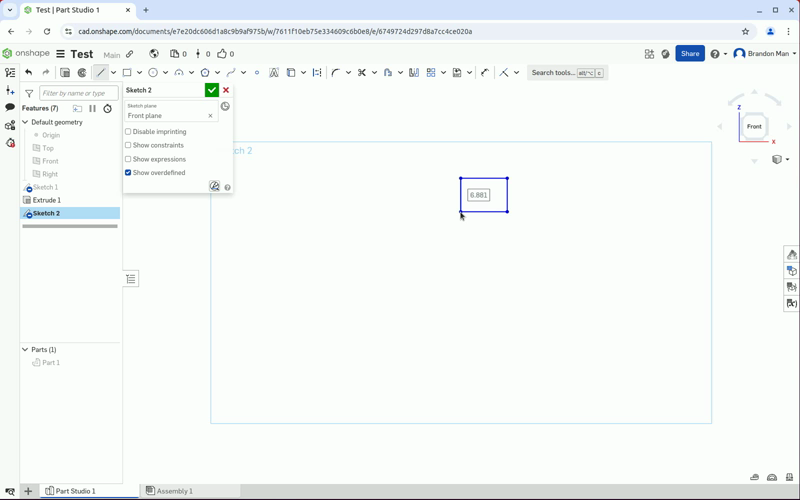
mouse_move(496, 205)
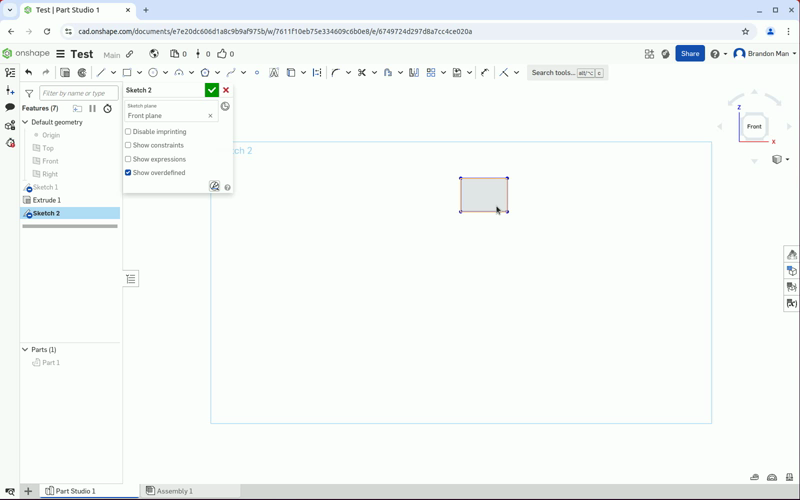
scroll(6)
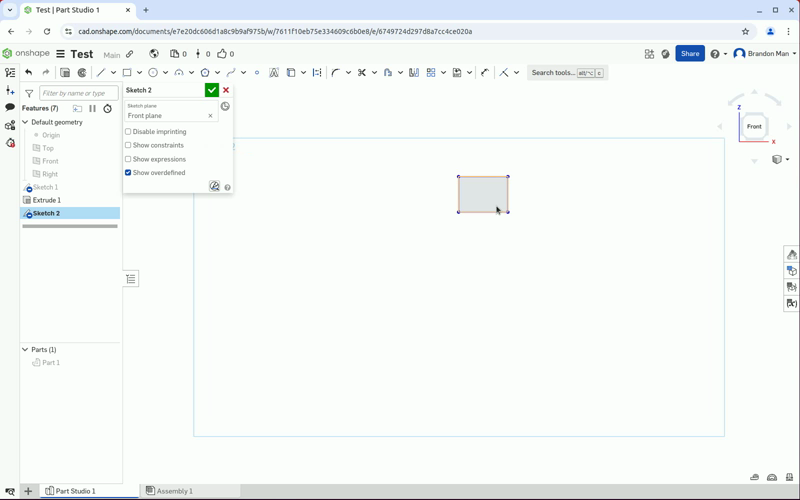
scroll(6)
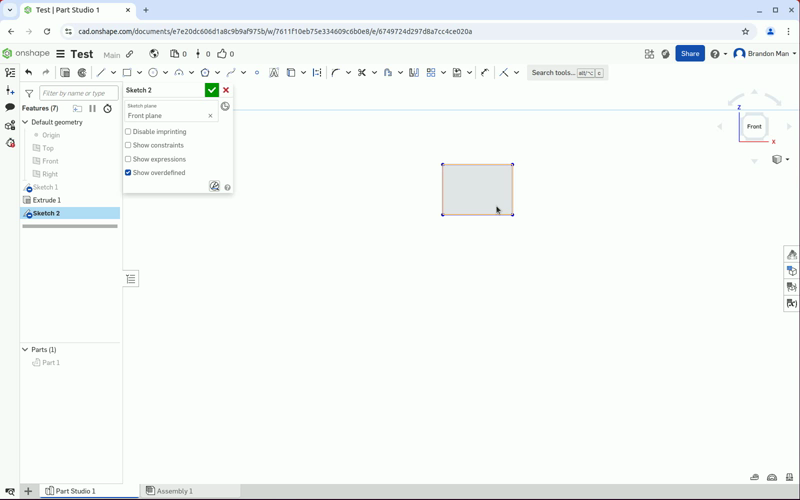
scroll(6)
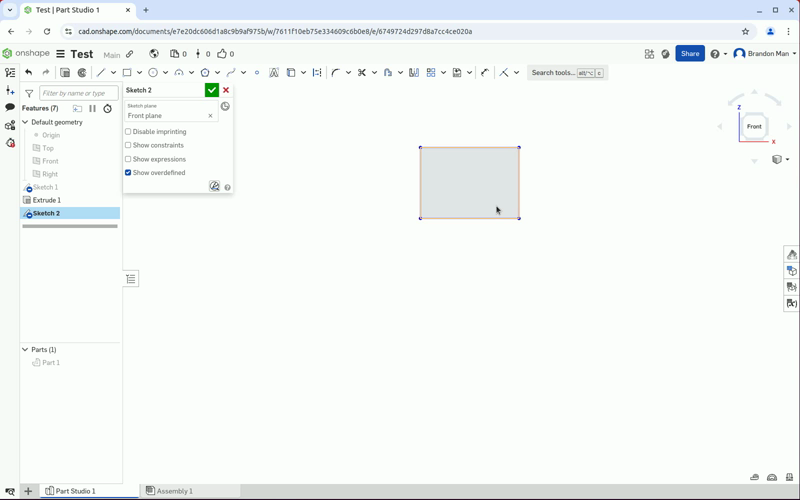
scroll(6)
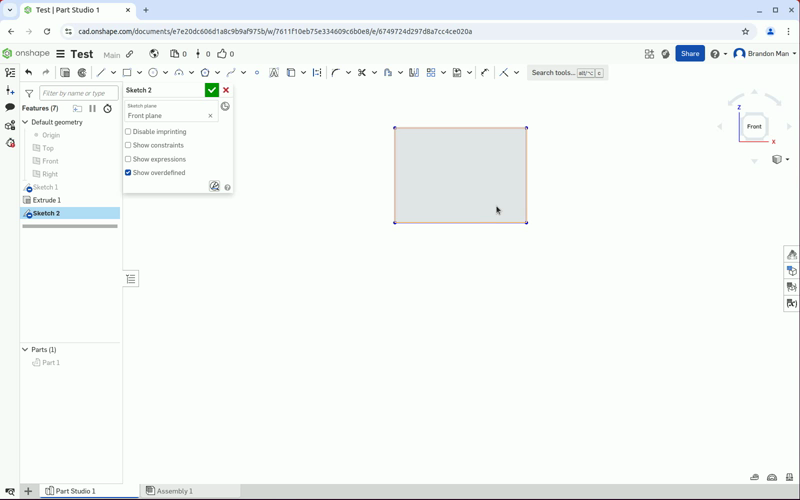
scroll(6)
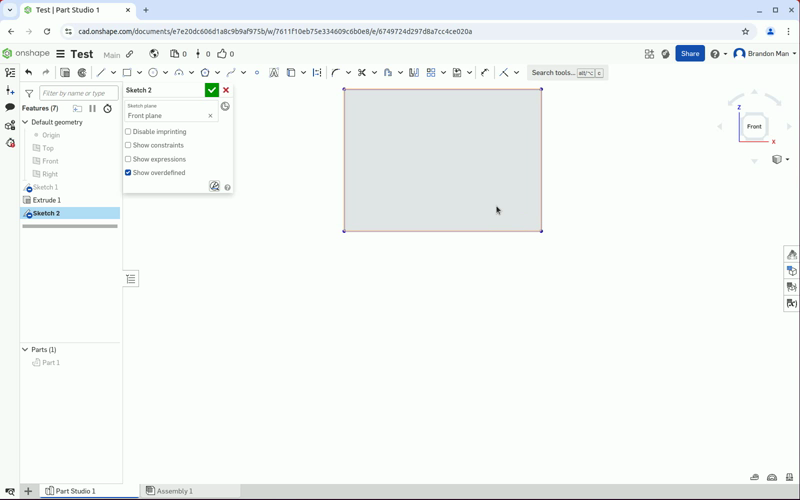
scroll(6)
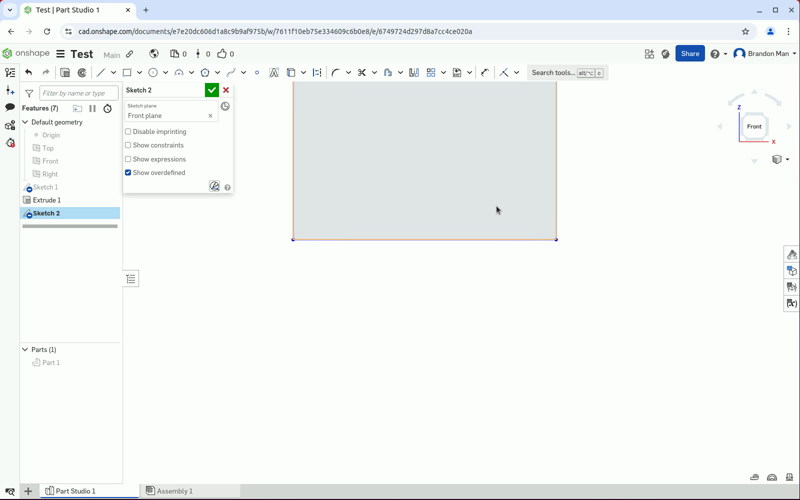
scroll(6)
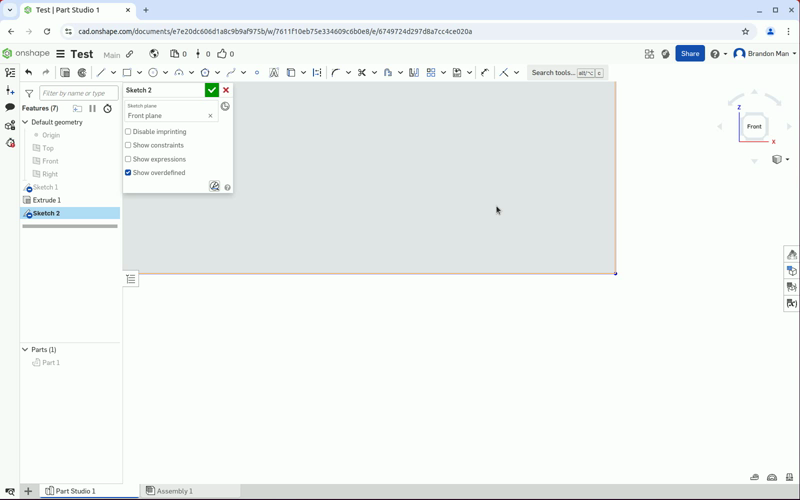
click(496, 205)
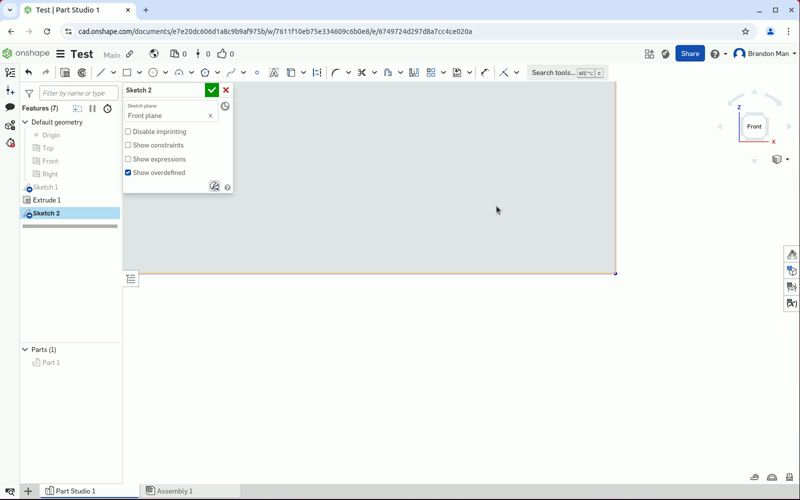
scroll(-6)
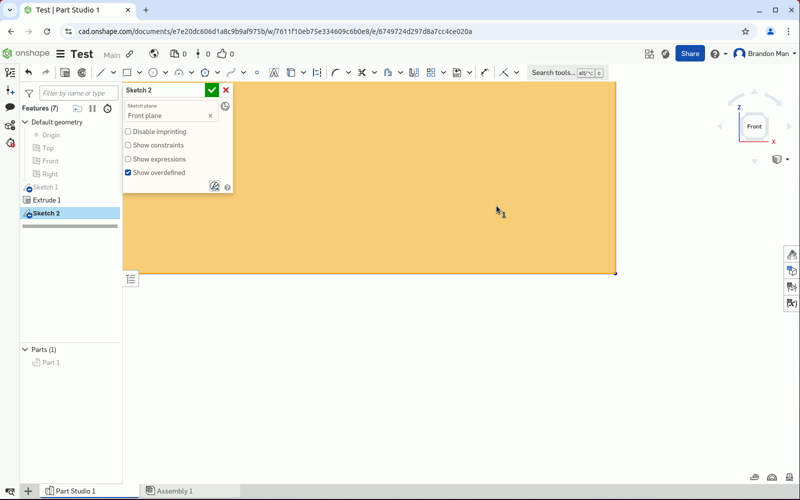
scroll(-6)
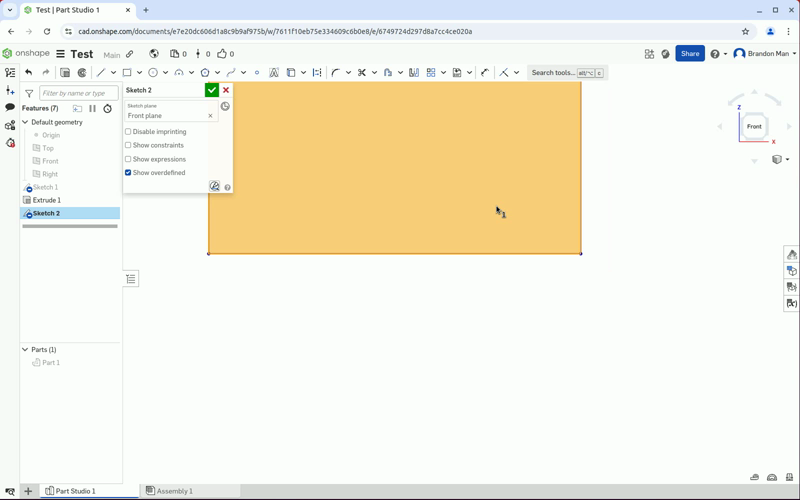
scroll(-6)
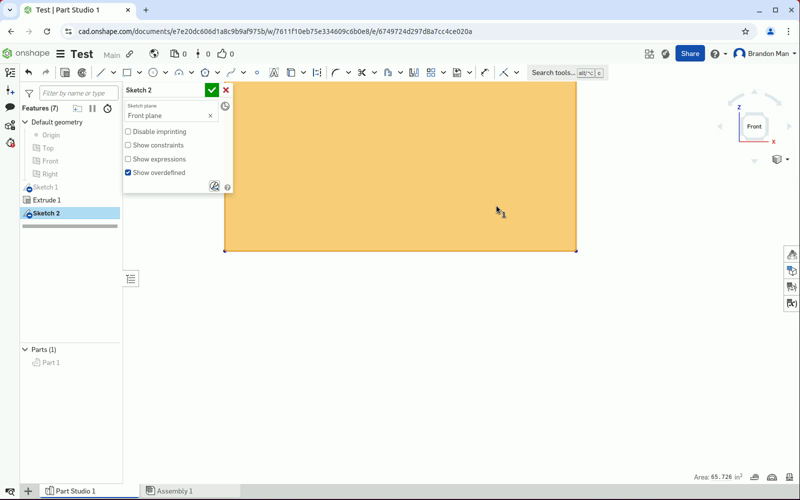
scroll(-6)
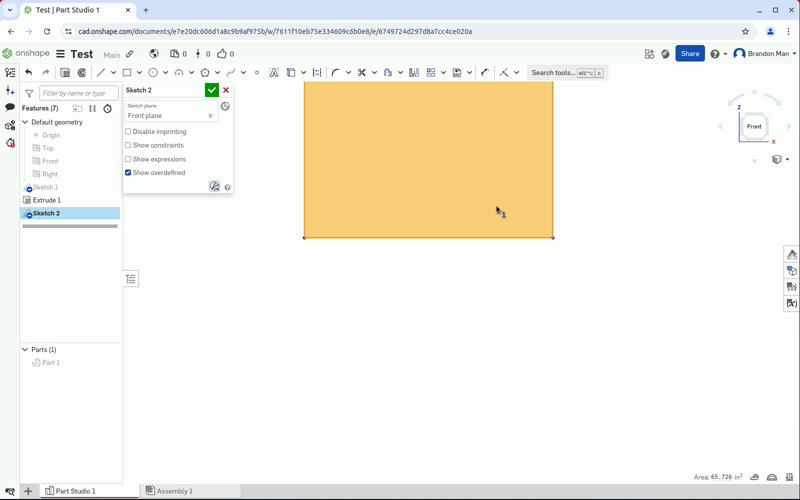
scroll(-6)
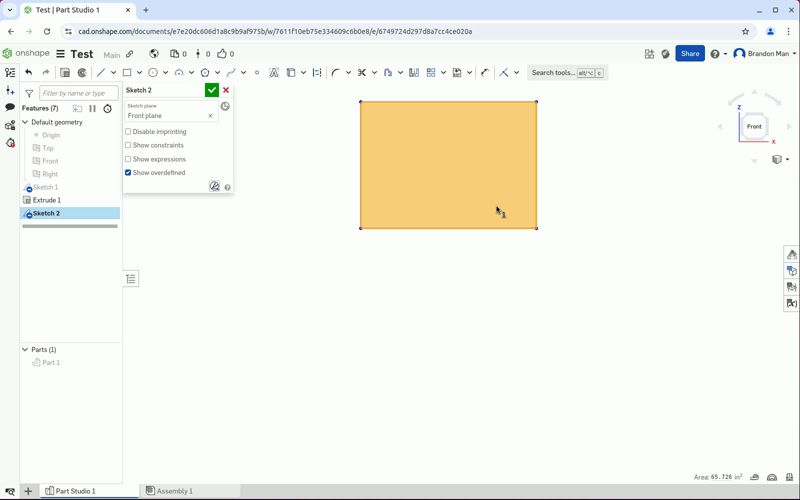
scroll(-6)
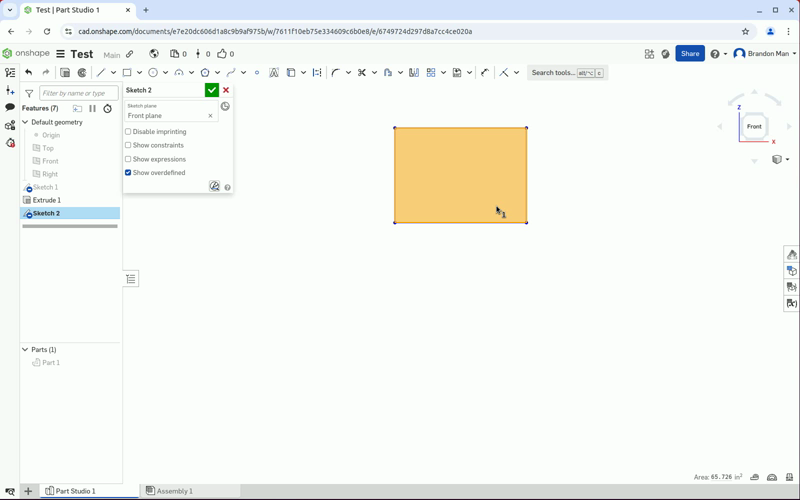
scroll(-6)
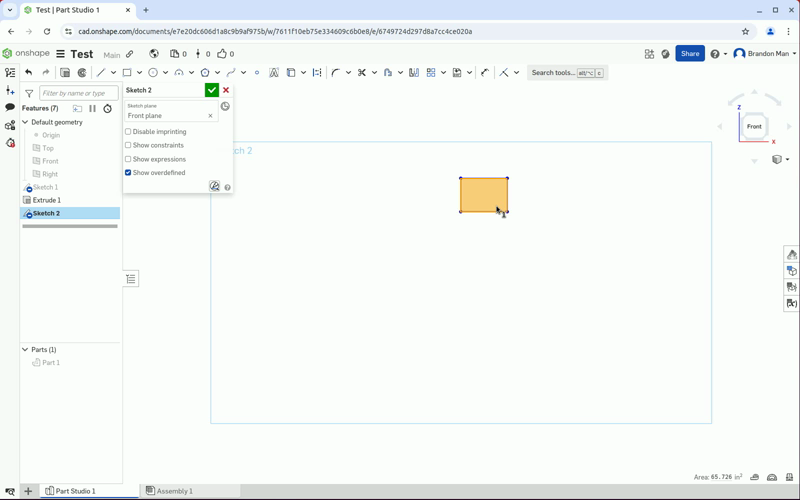
mouse_move(73, 352)
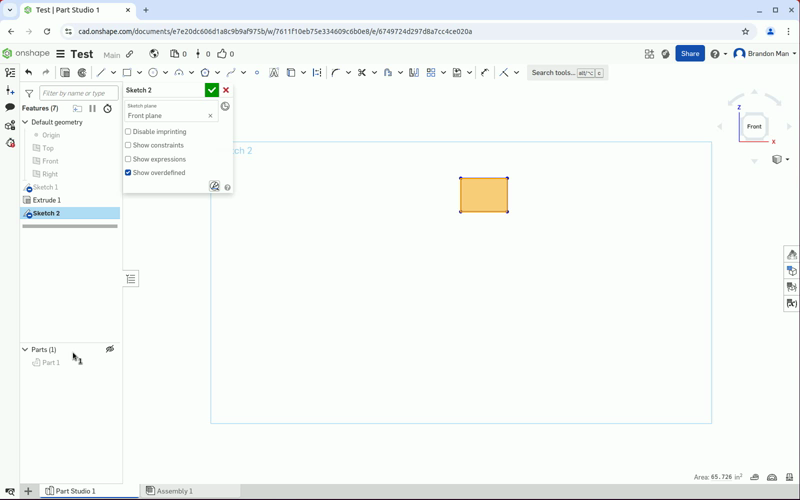
key(shift+y)
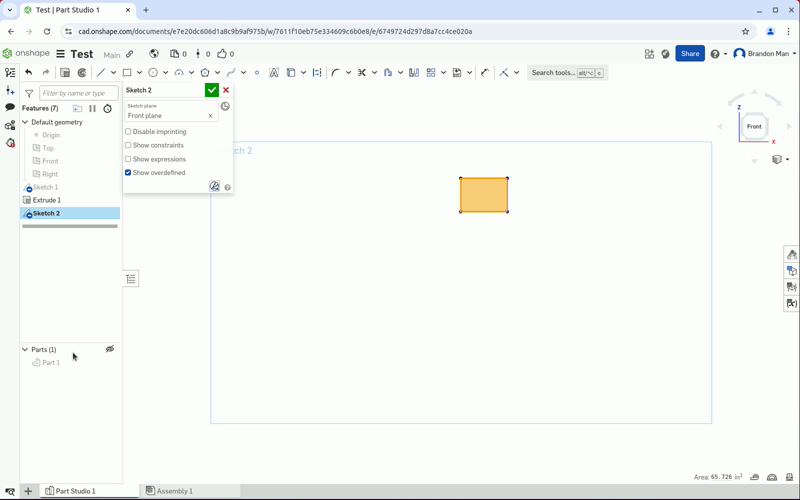
key(shift+e)
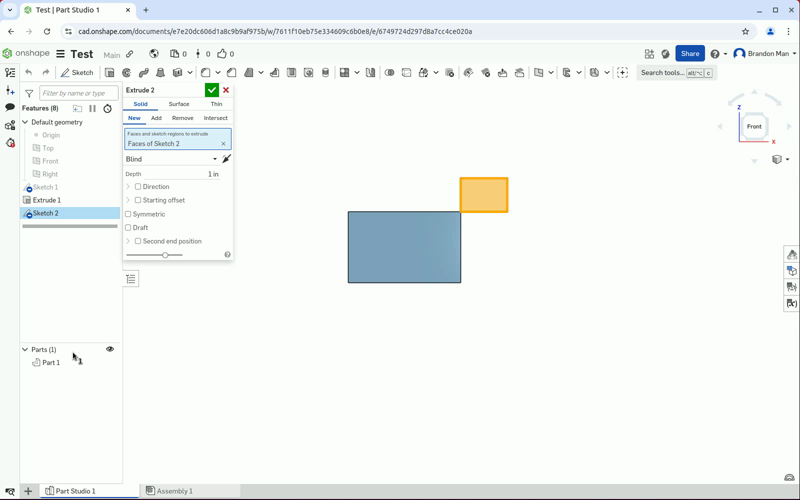
mouse_move(143, 106)
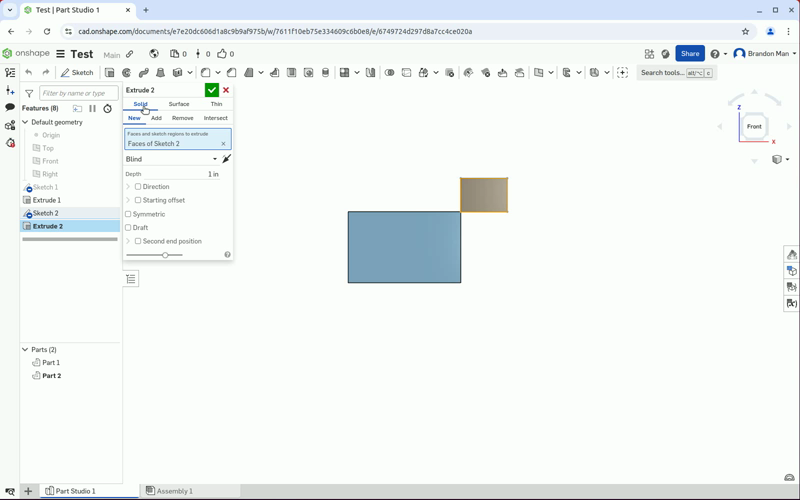
click(143, 106)
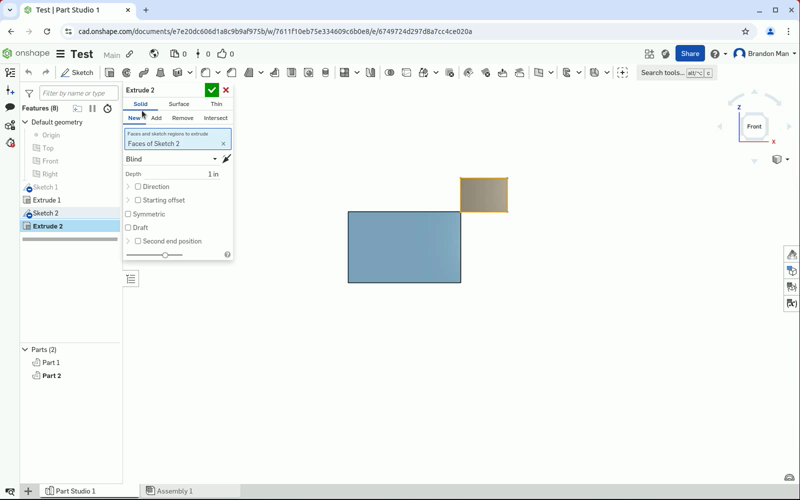
mouse_move(137, 120)
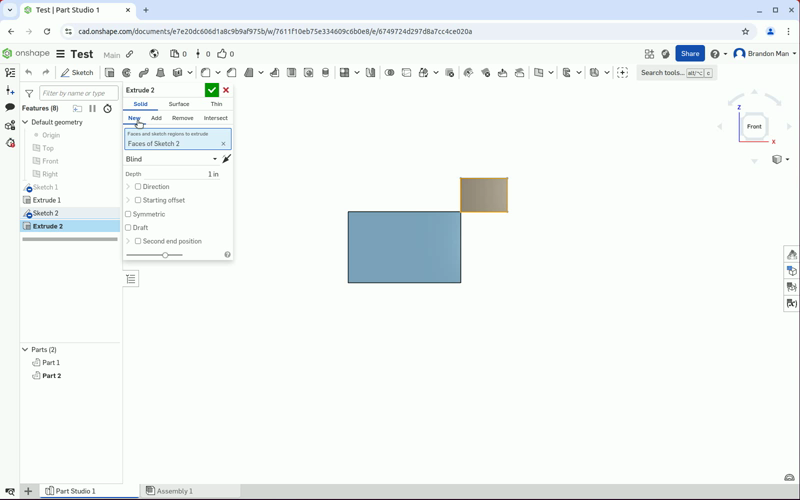
click(137, 120)
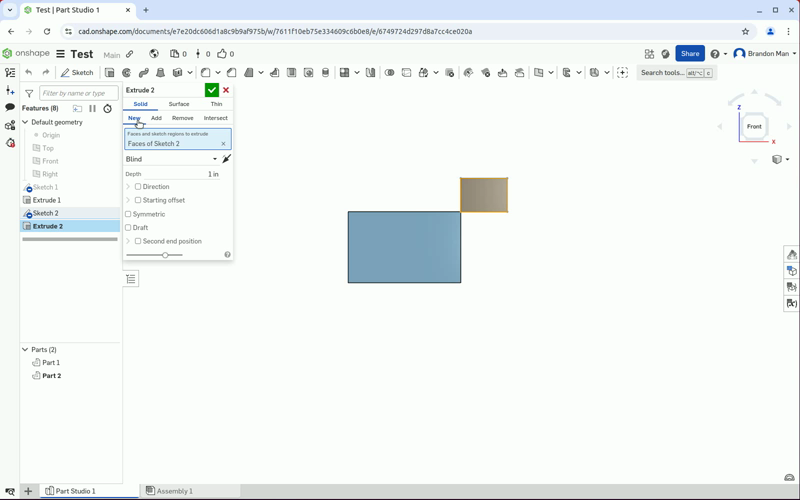
key(tab, 4)
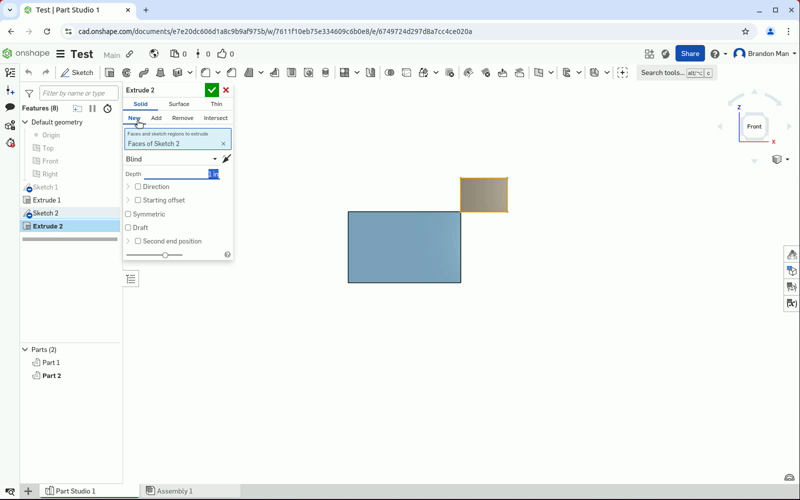
text(19.498)
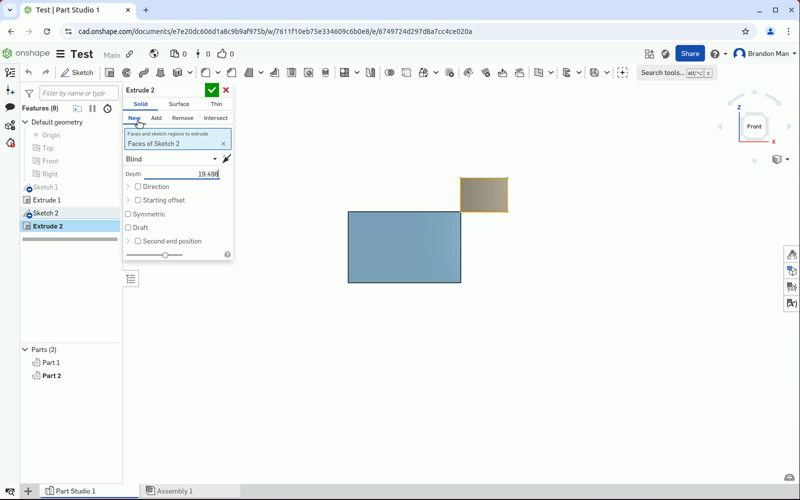
key(enter)
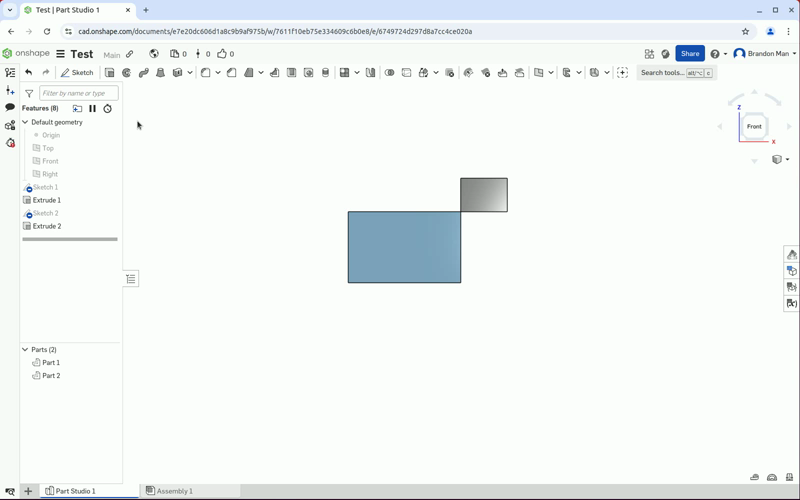
key(shift+h)
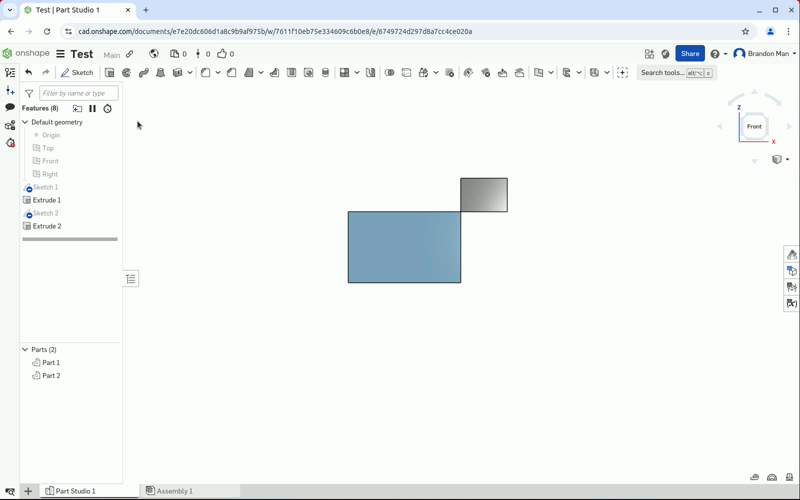
key(shift+h)
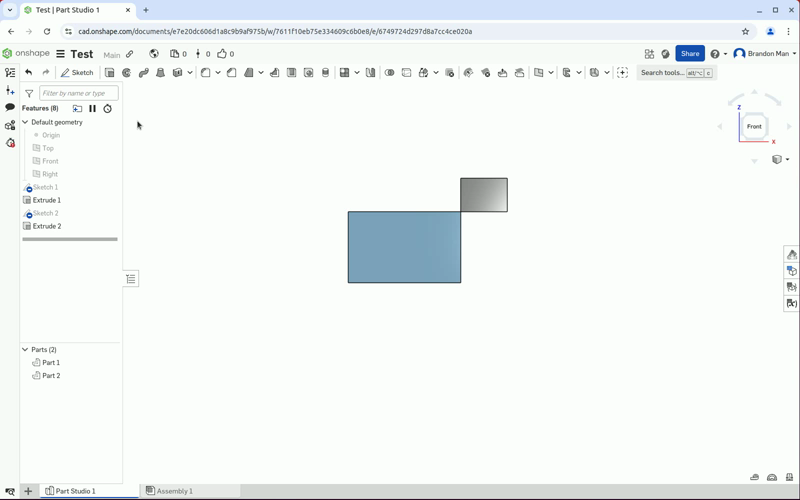
mouse_move(73, 189)
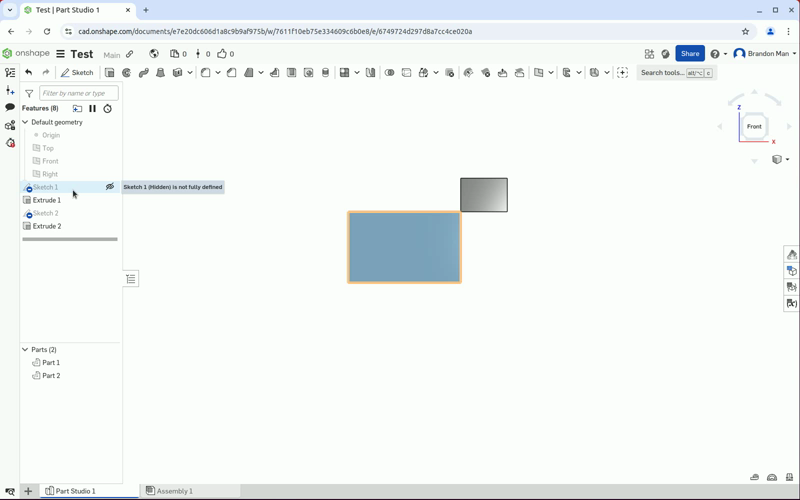
click(73, 189)
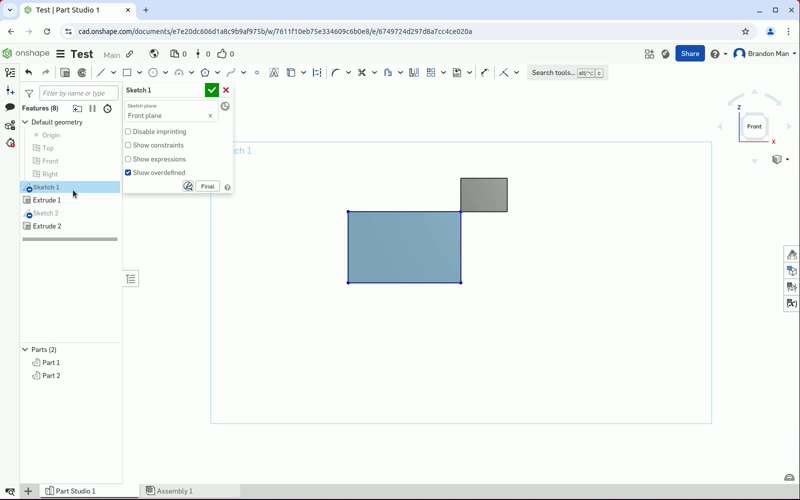
mouse_move(229, 92)
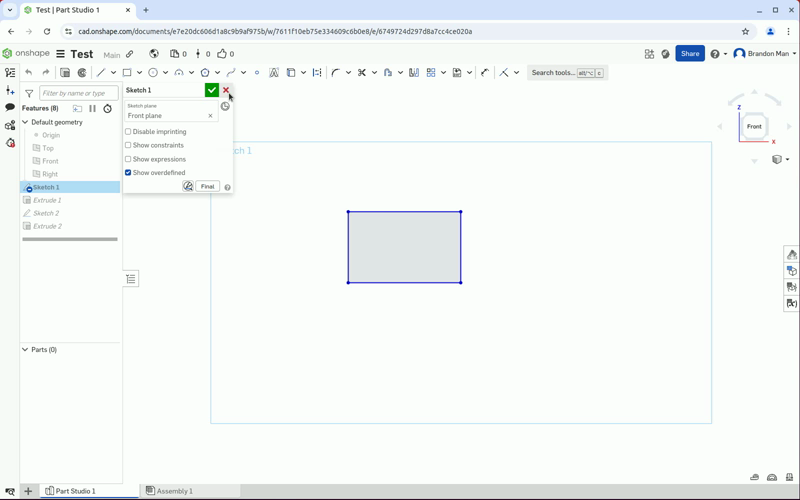
click(229, 92)
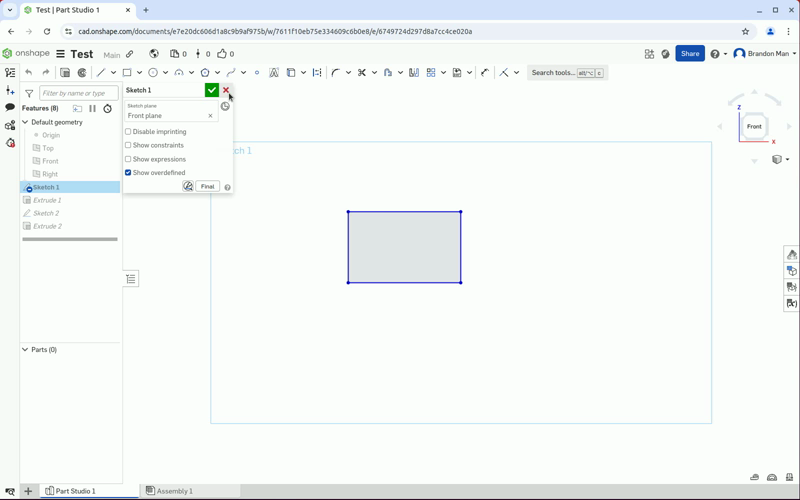
key(shift+s)
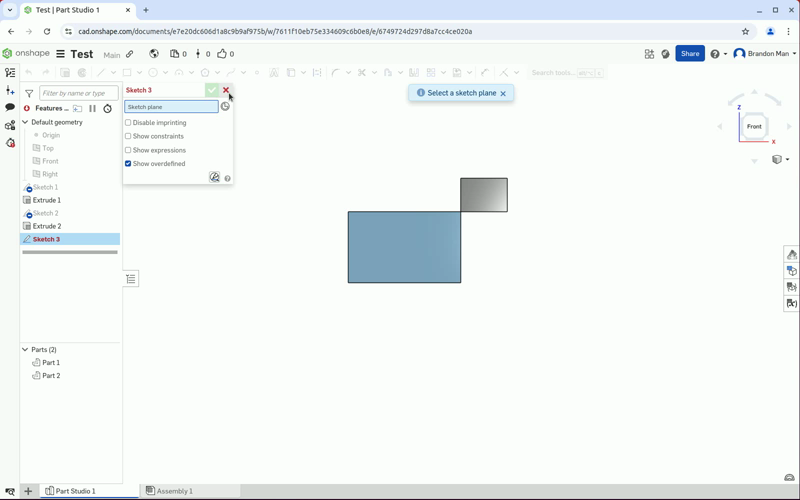
mouse_move(73, 163)
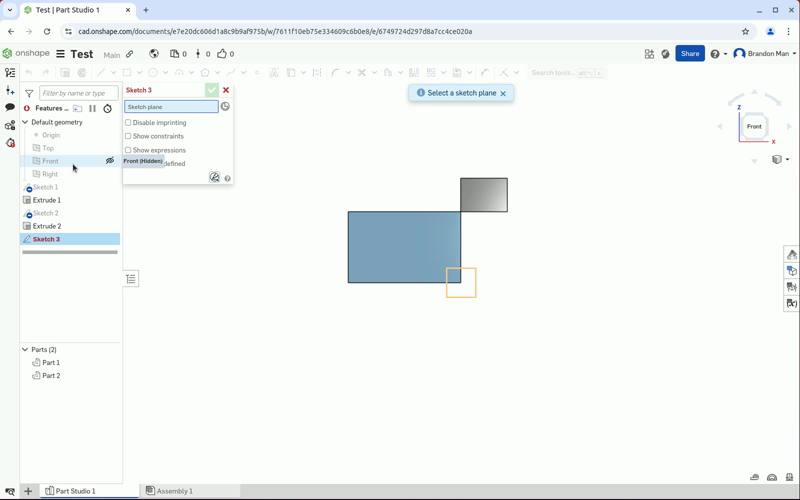
click(73, 163)
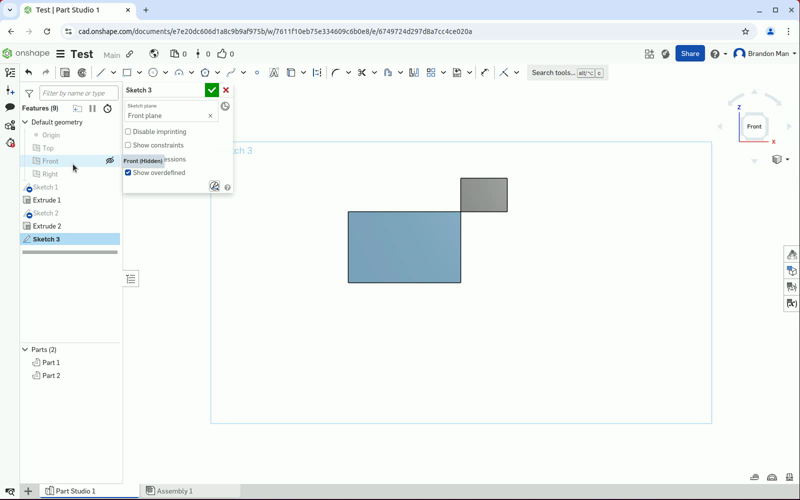
mouse_move(73, 352)
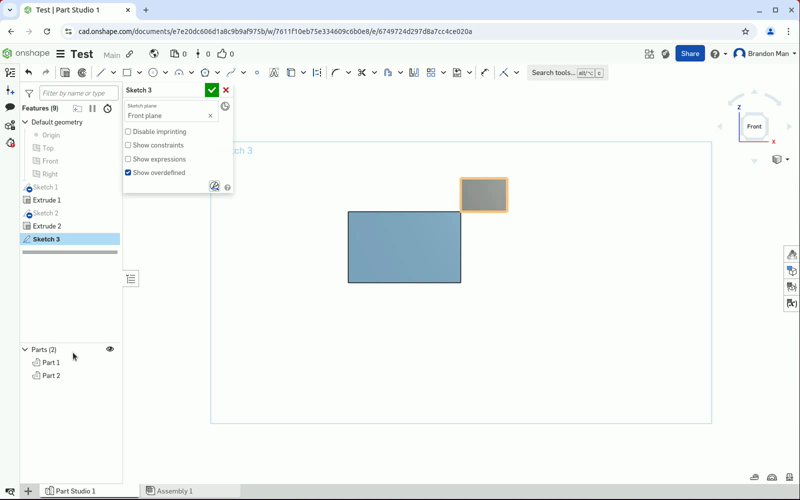
key(y)
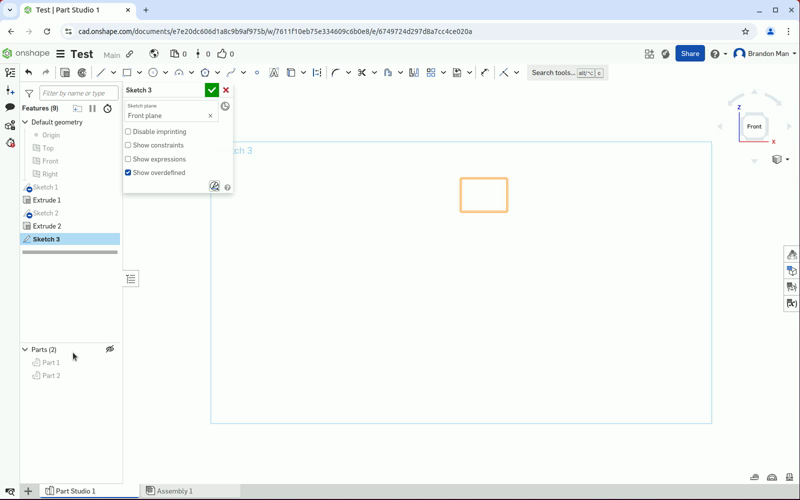
key(l)
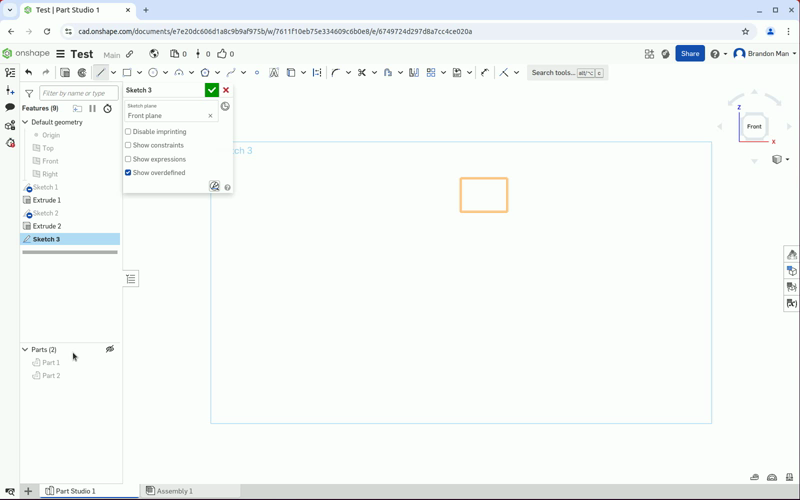
key_down(shift)
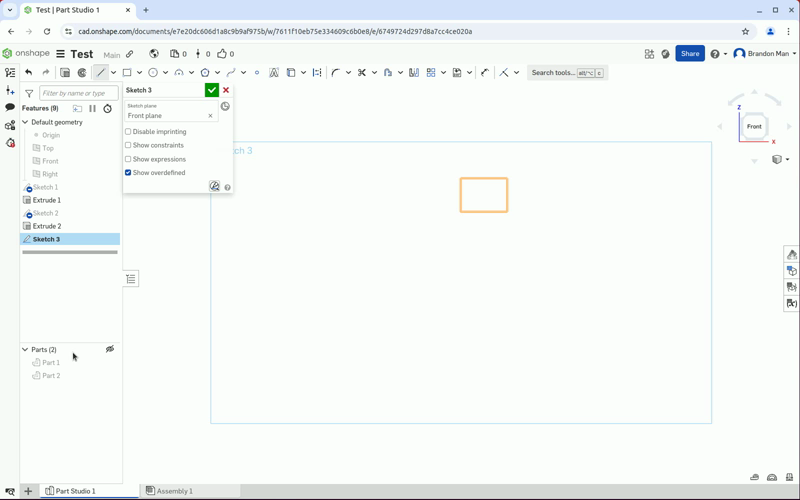
mouse_move(506, 250)
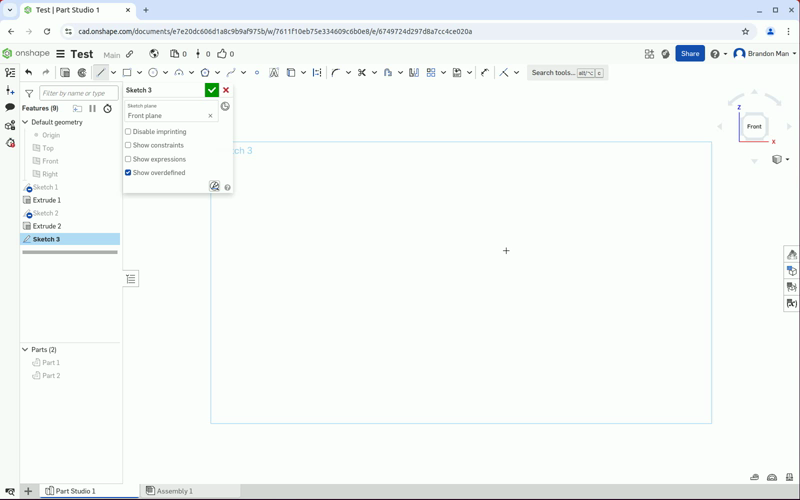
click(506, 250)
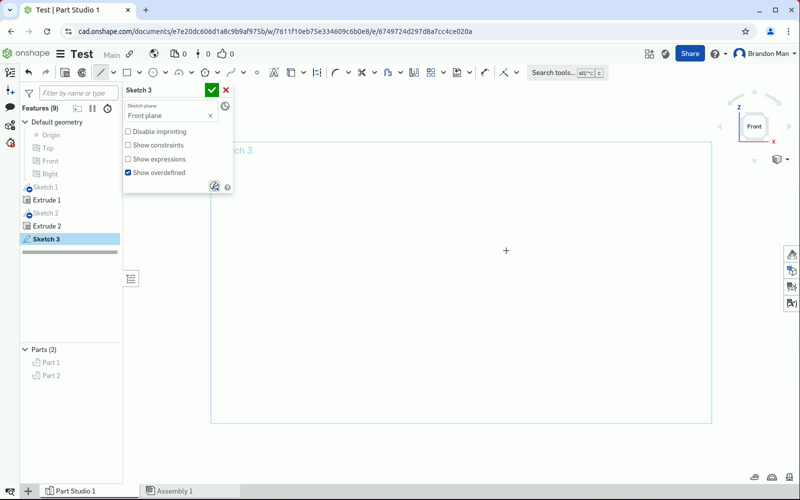
key_up(shift)
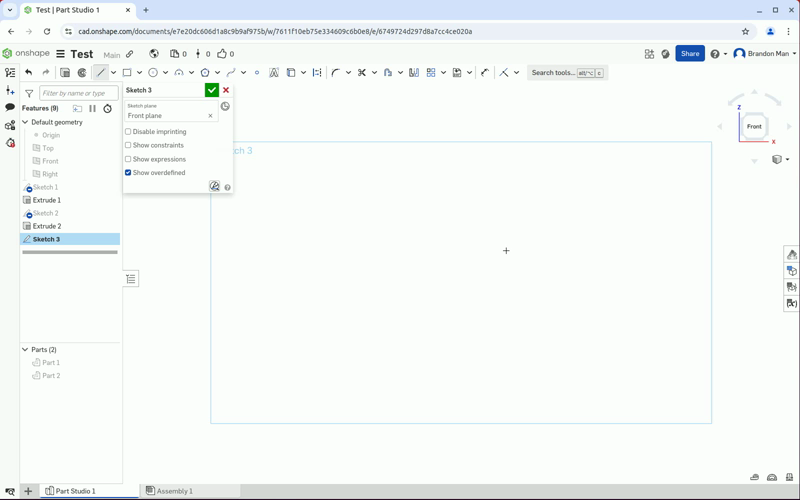
key_down(shift)
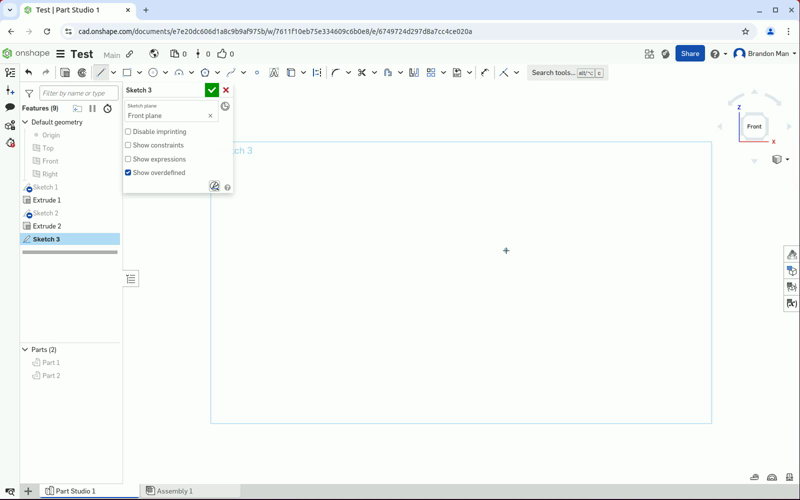
mouse_move(536, 250)
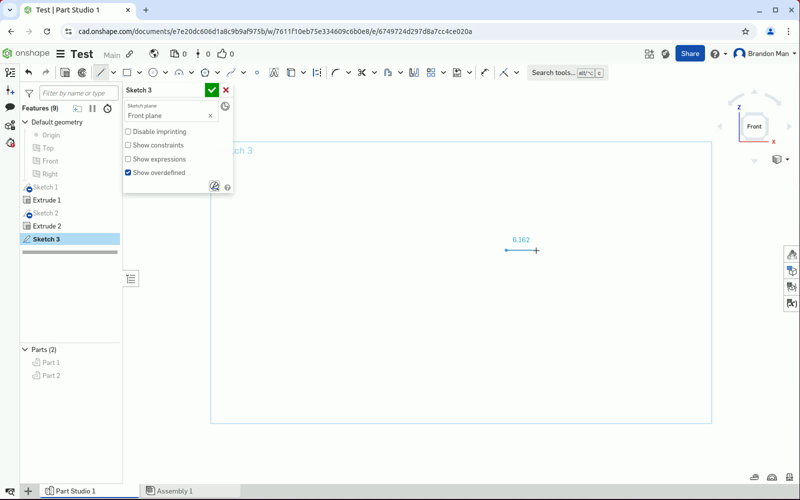
mouse_move(562, 250)
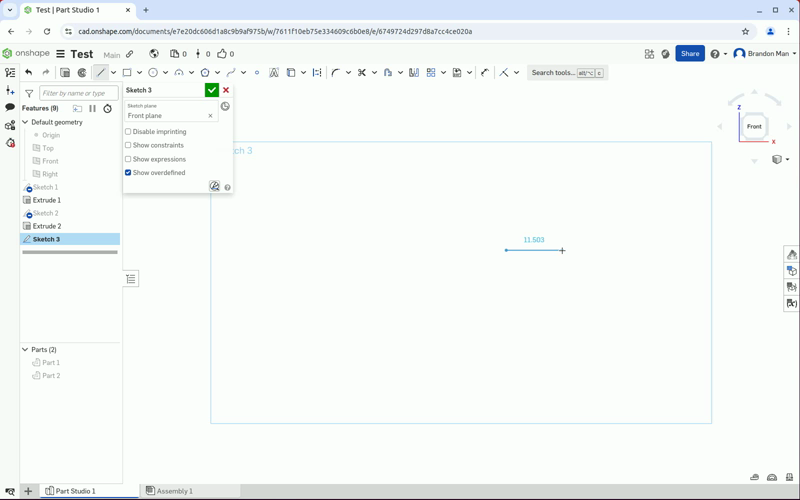
click(562, 250)
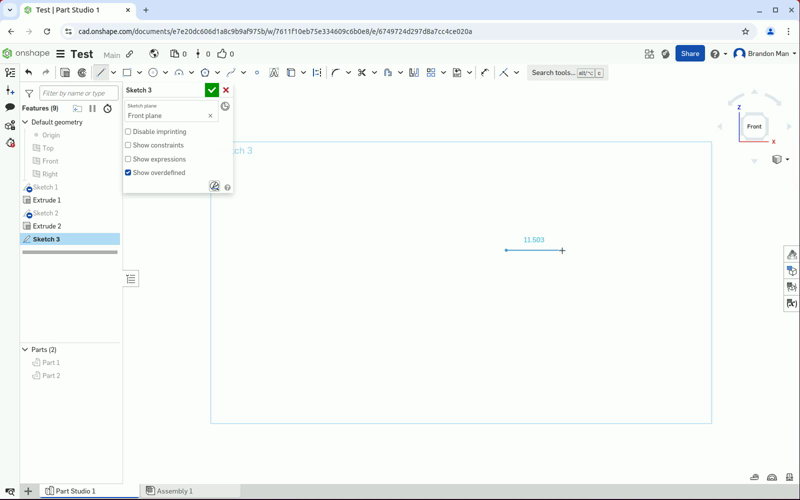
key_up(shift)
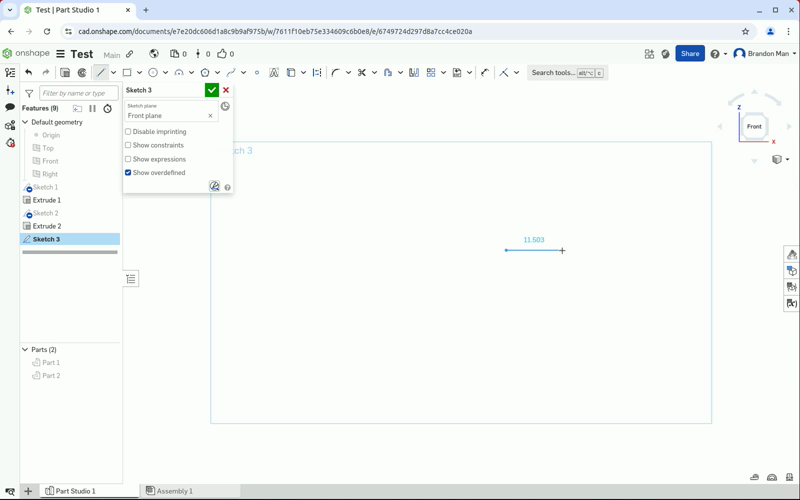
key_down(shift)
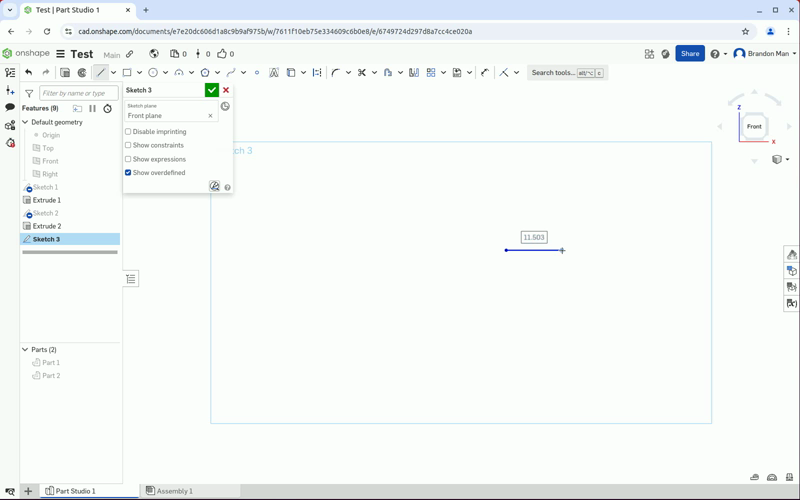
mouse_move(589, 250)
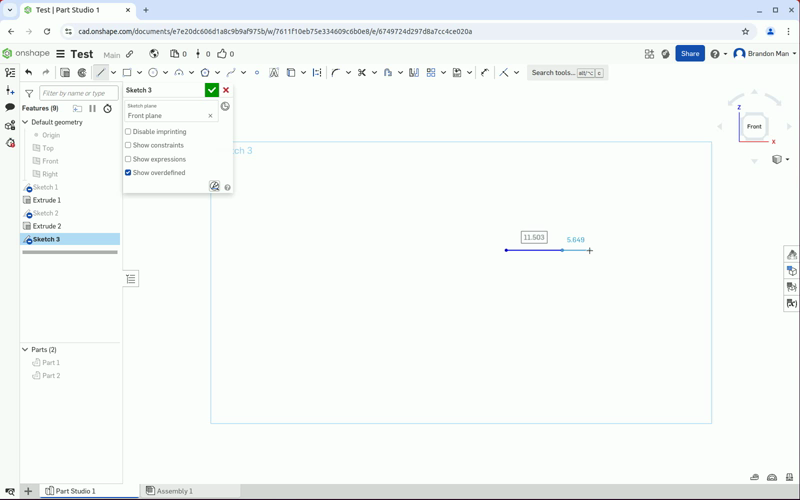
mouse_move(562, 210)
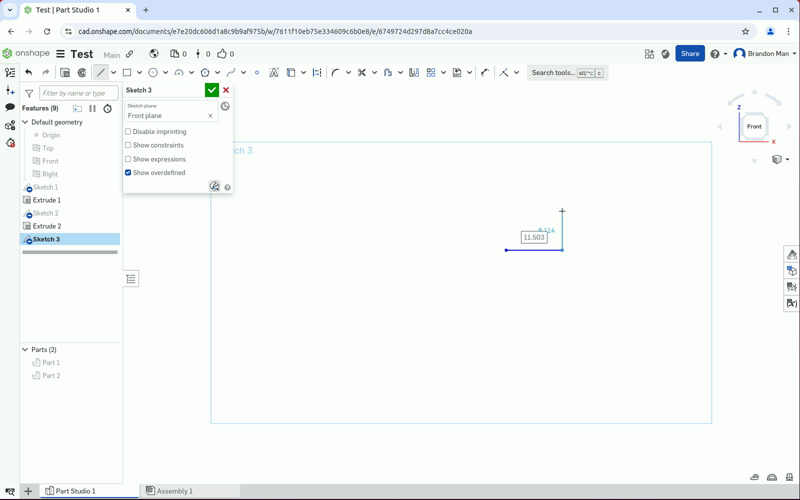
click(562, 210)
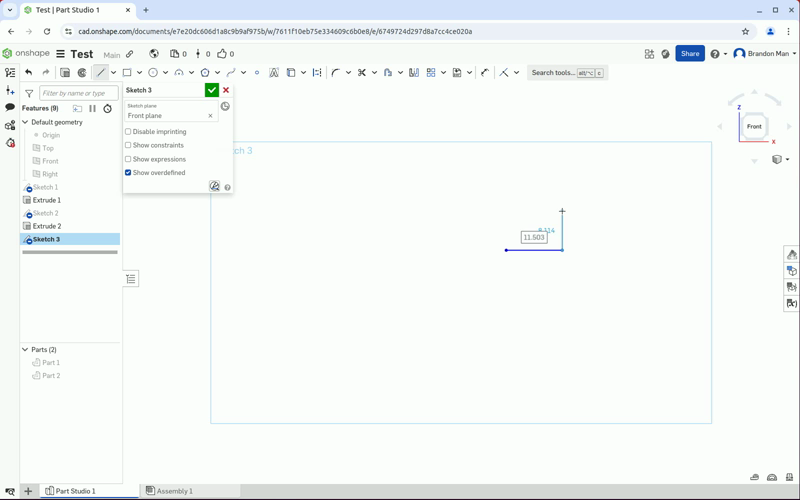
key_up(shift)
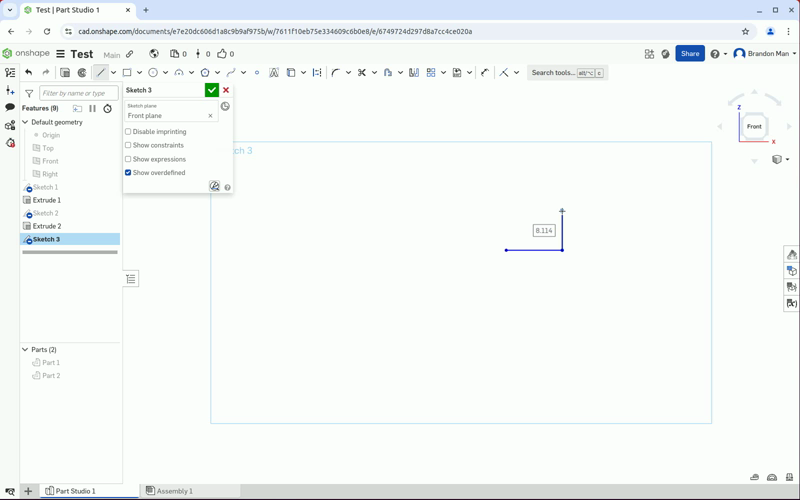
key_down(shift)
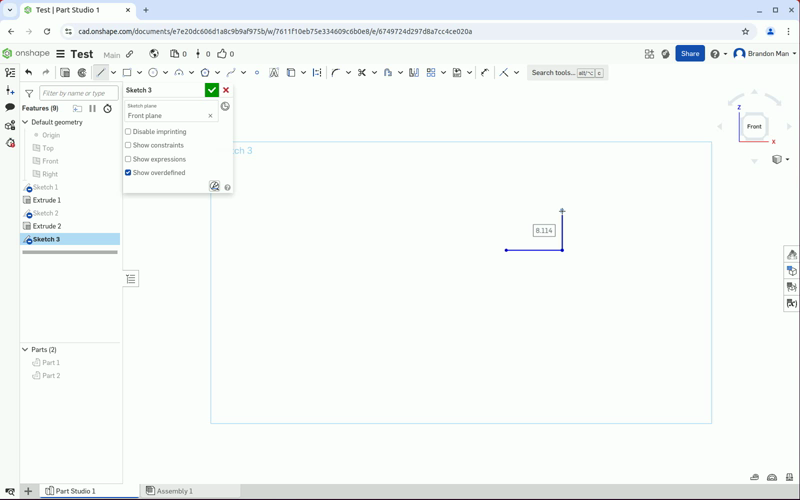
mouse_move(589, 210)
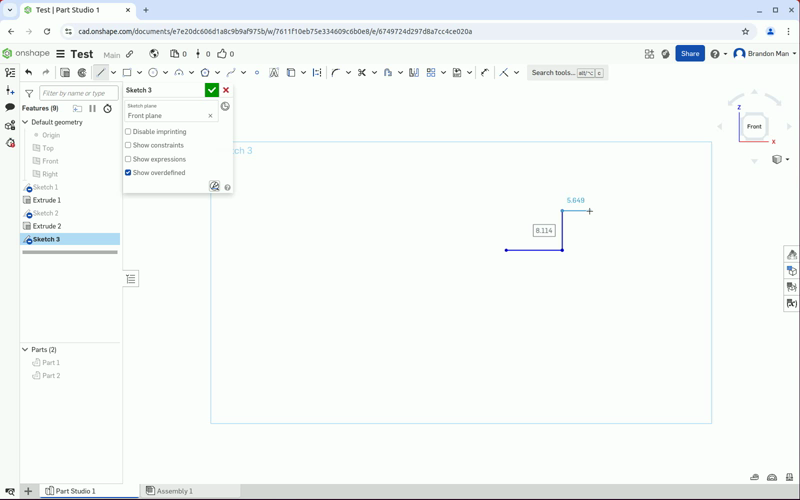
mouse_move(506, 210)
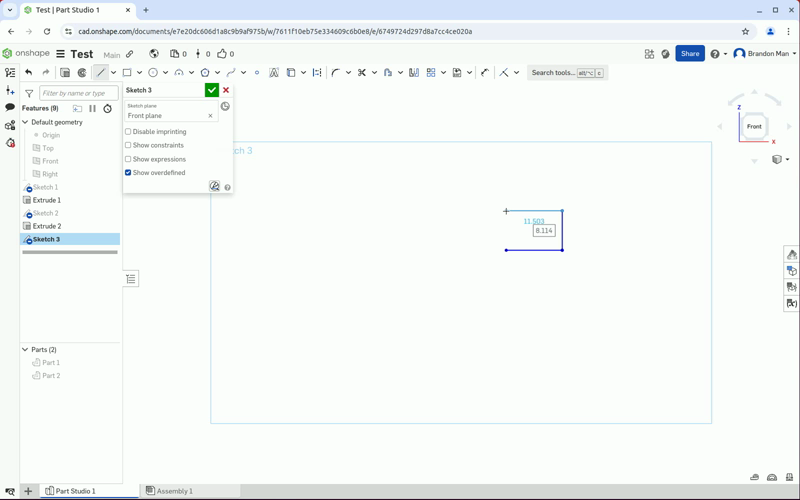
click(506, 210)
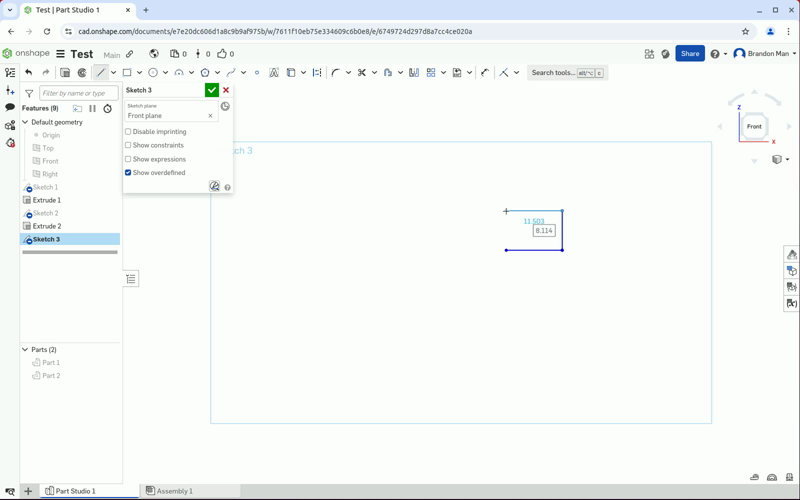
key_up(shift)
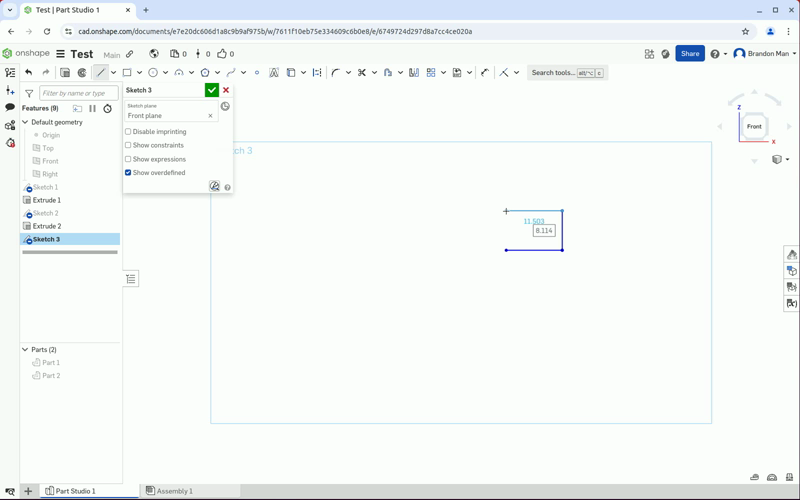
mouse_move(536, 210)
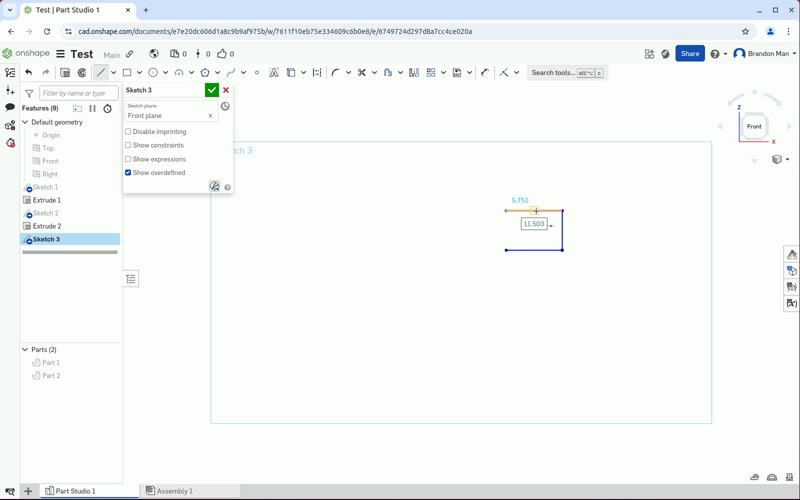
key_down(shift)
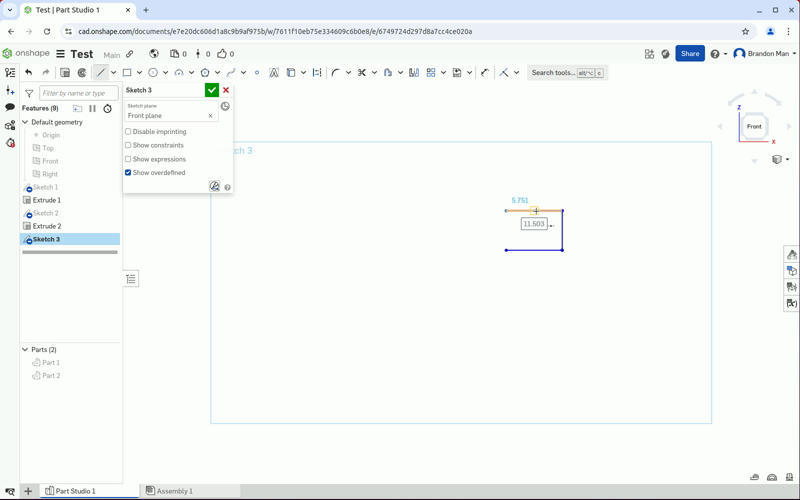
mouse_move(506, 250)
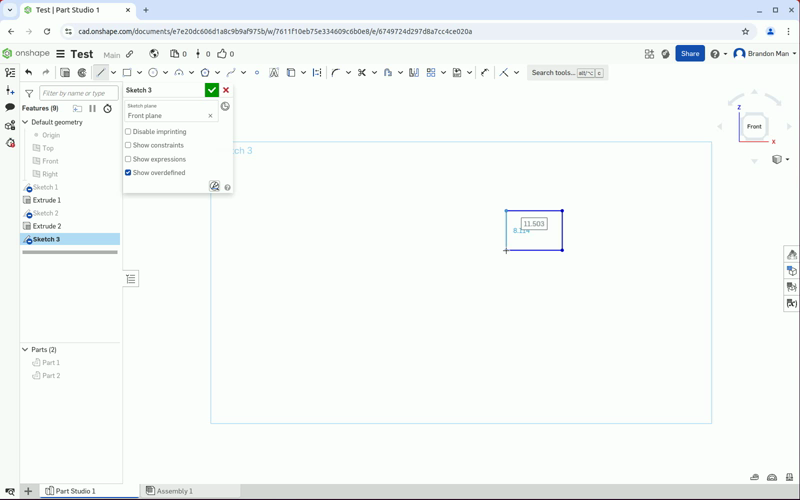
key_up(shift)
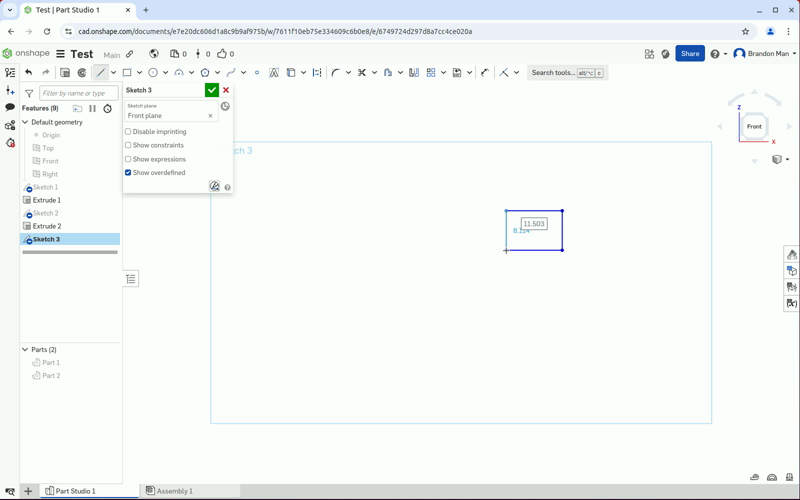
click(506, 250)
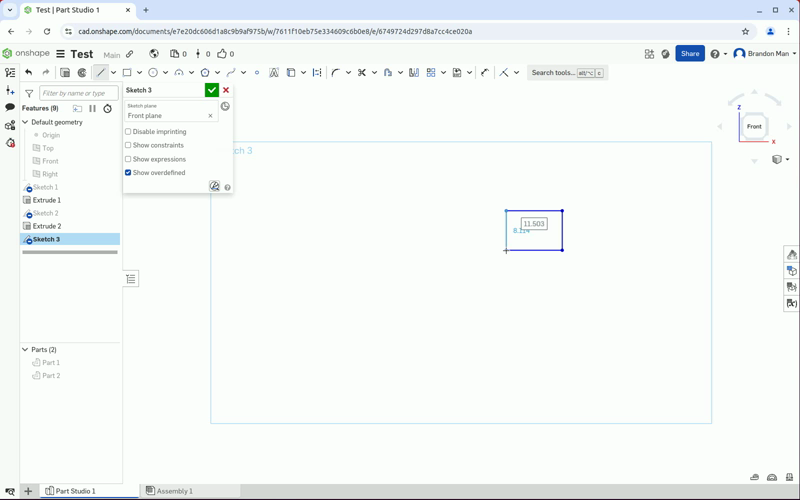
key(esc)
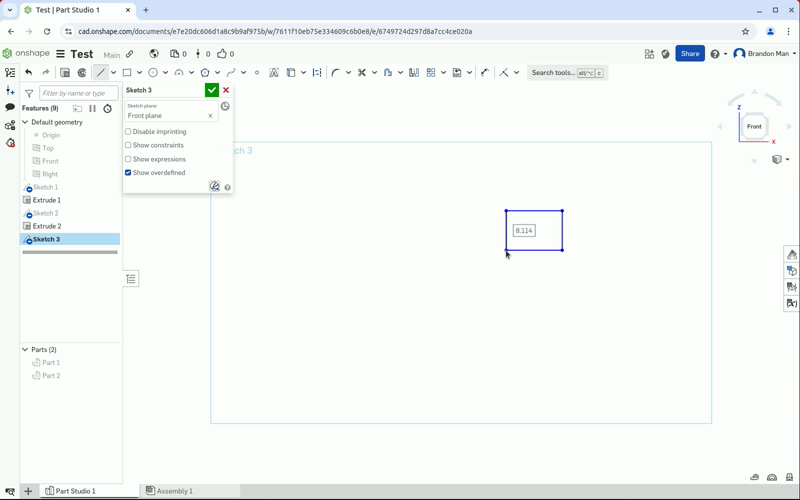
mouse_move(515, 240)
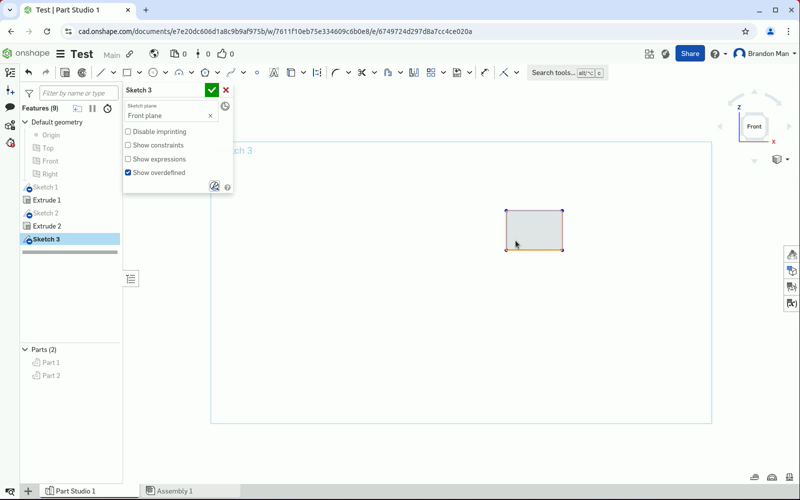
click(515, 240)
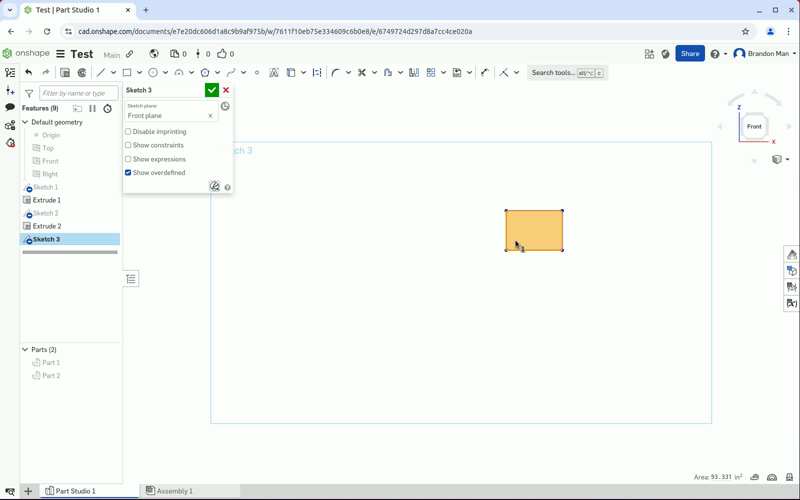
mouse_move(73, 352)
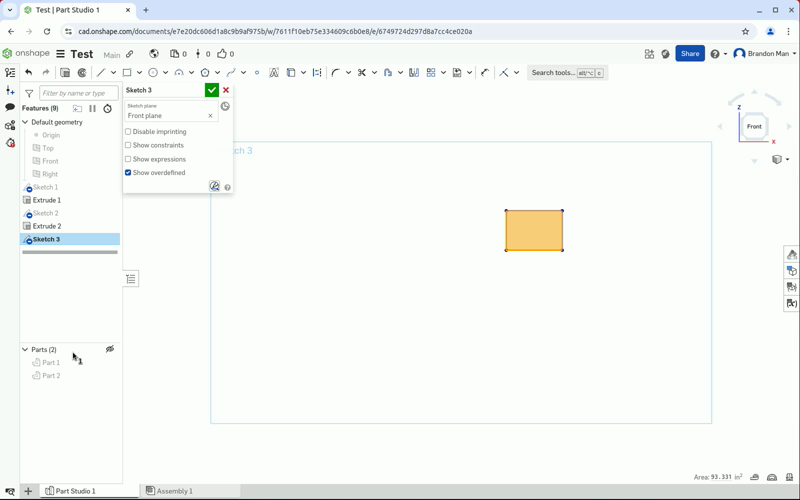
key(shift+y)
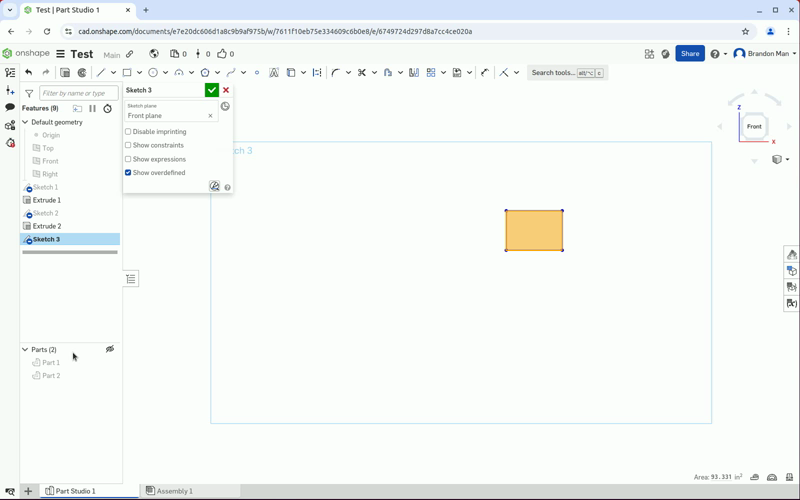
key(shift+e)
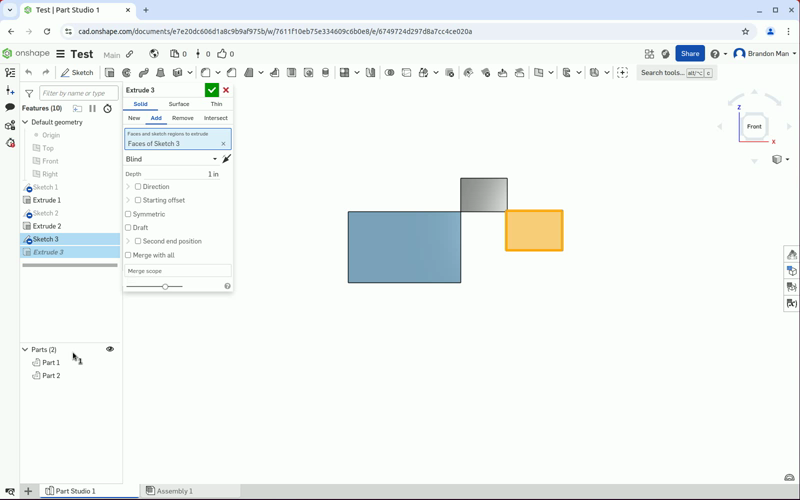
mouse_move(143, 106)
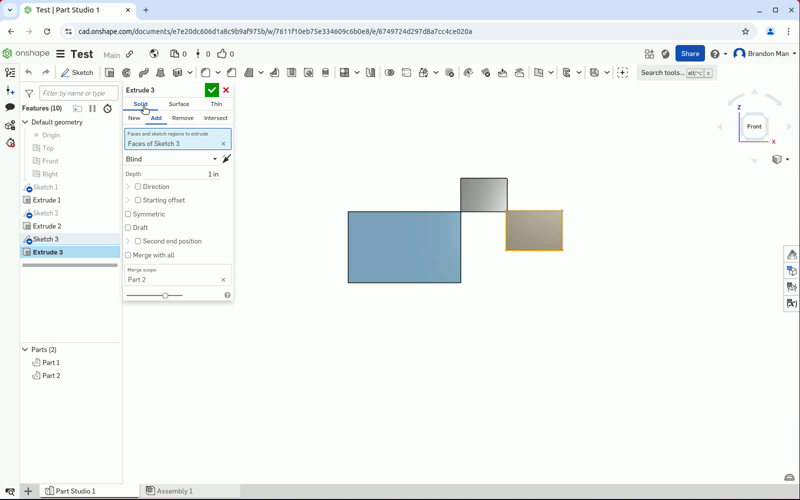
click(143, 106)
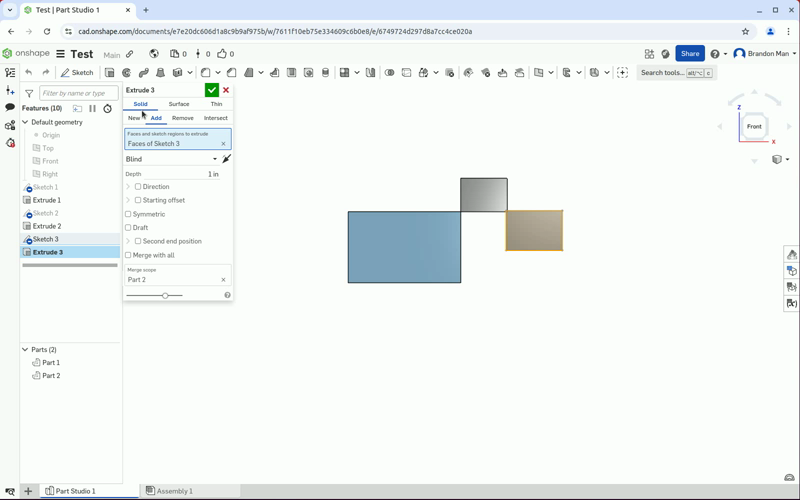
mouse_move(137, 120)
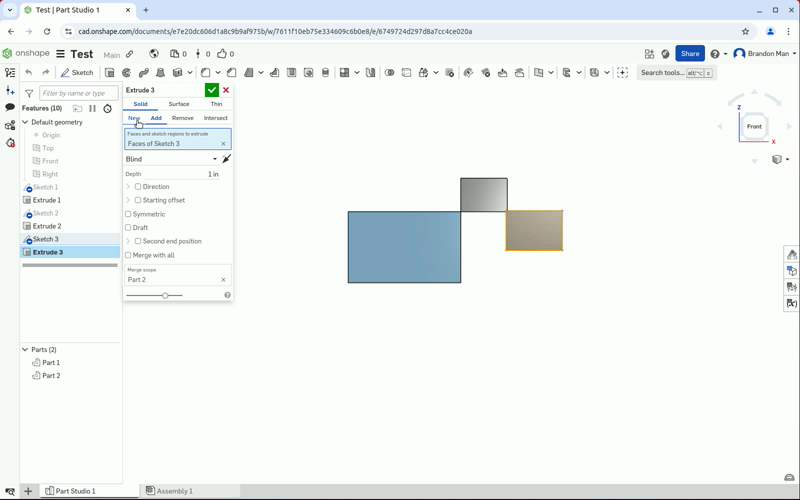
click(137, 120)
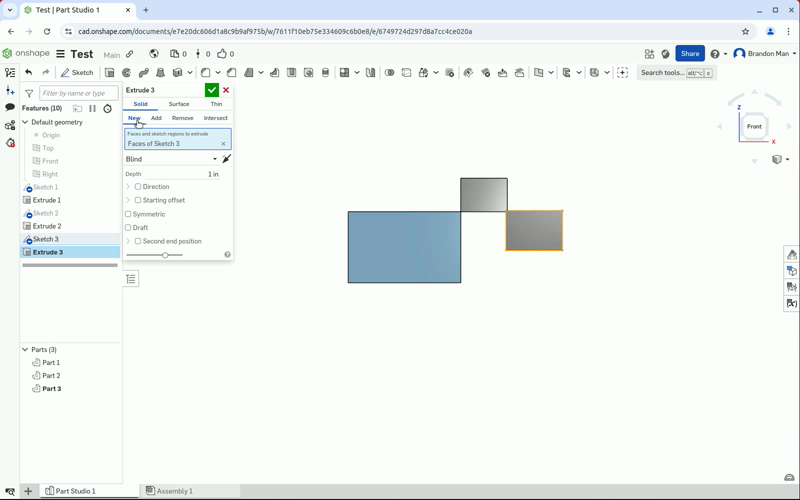
key(tab, 4)
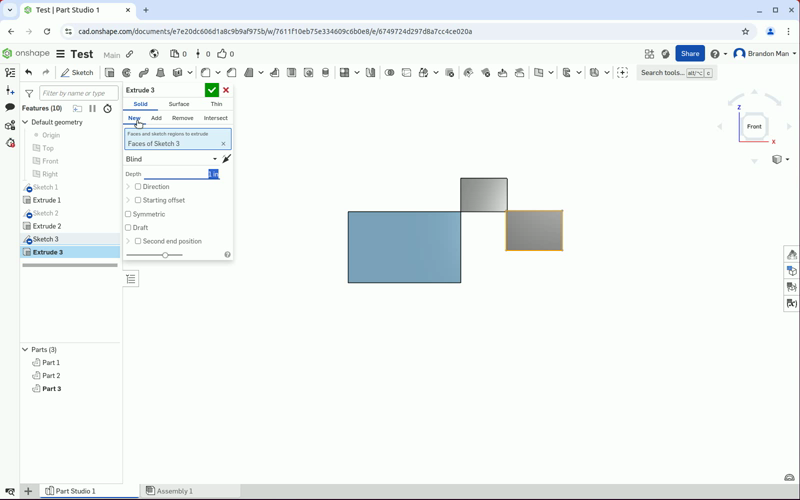
text(19.498)
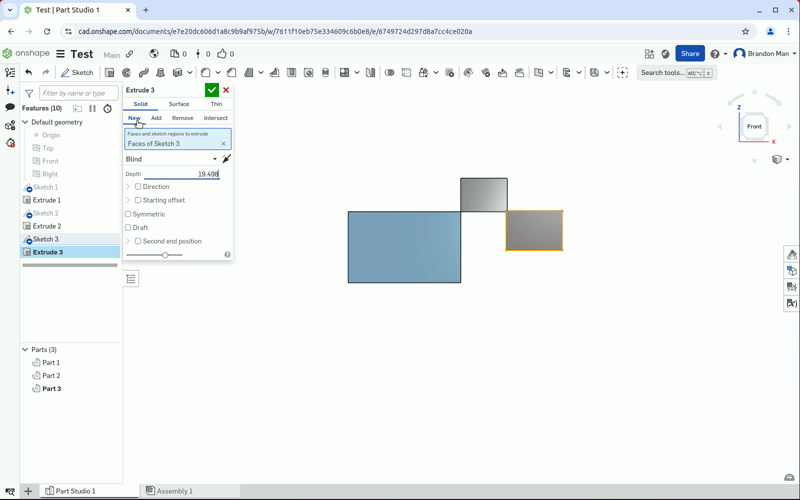
key(enter)
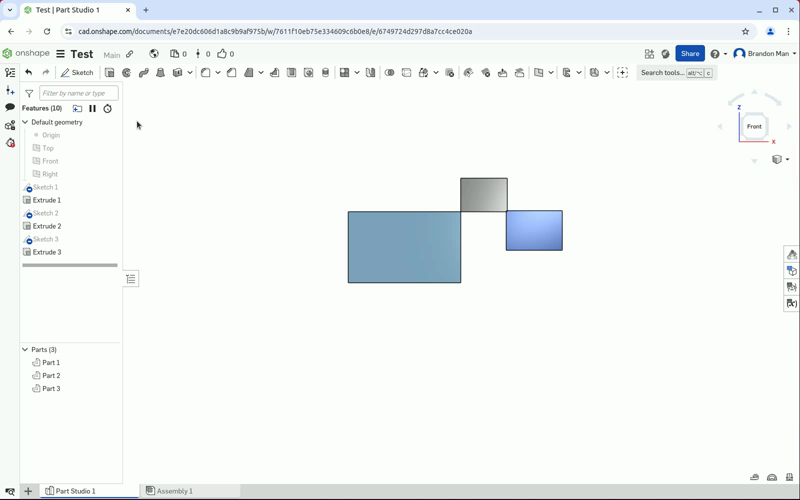
key(shift+h)
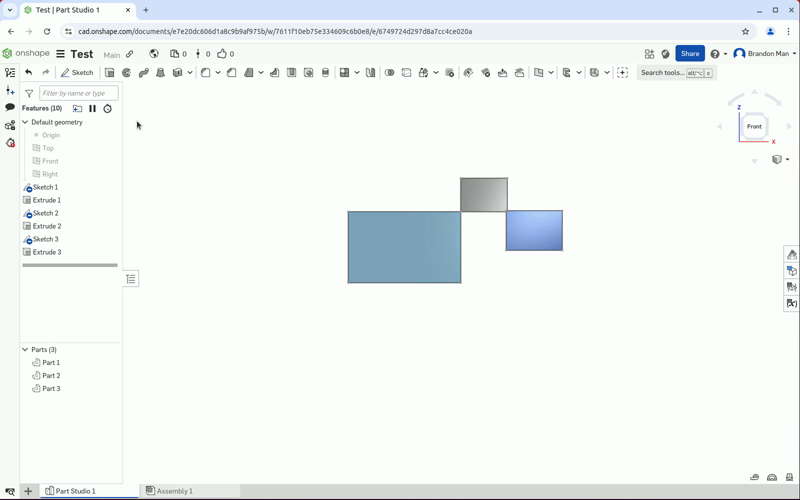
key(shift+h)
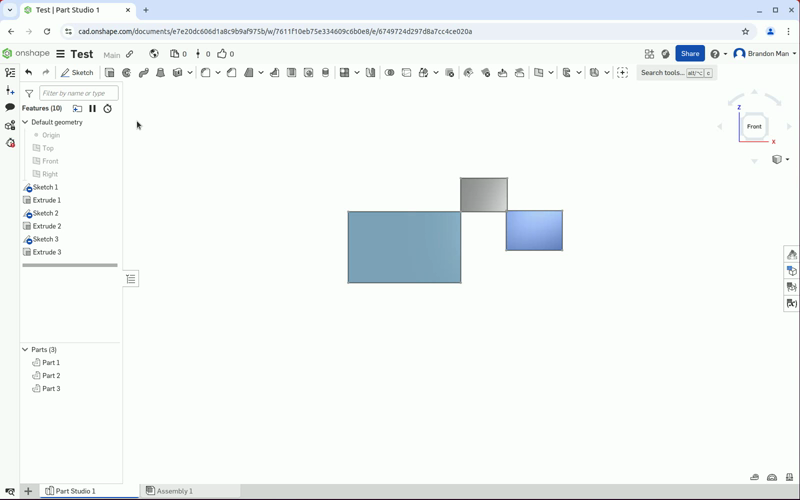
key(shift+7)
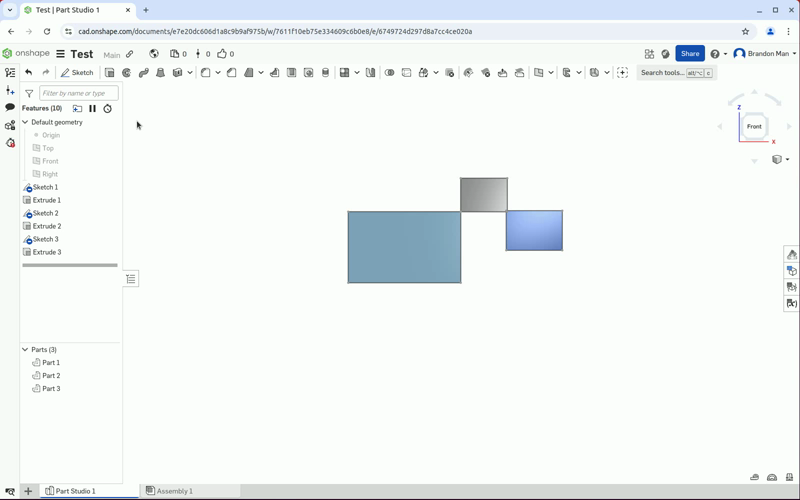
key(left, 2)
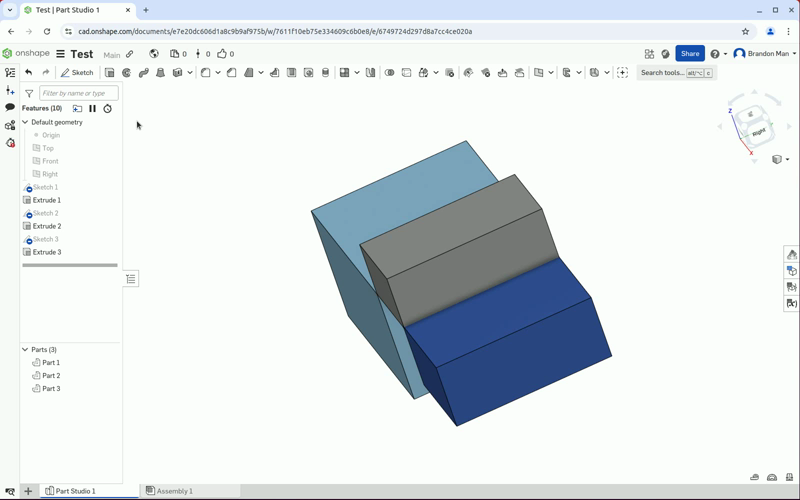
key(down, 2)
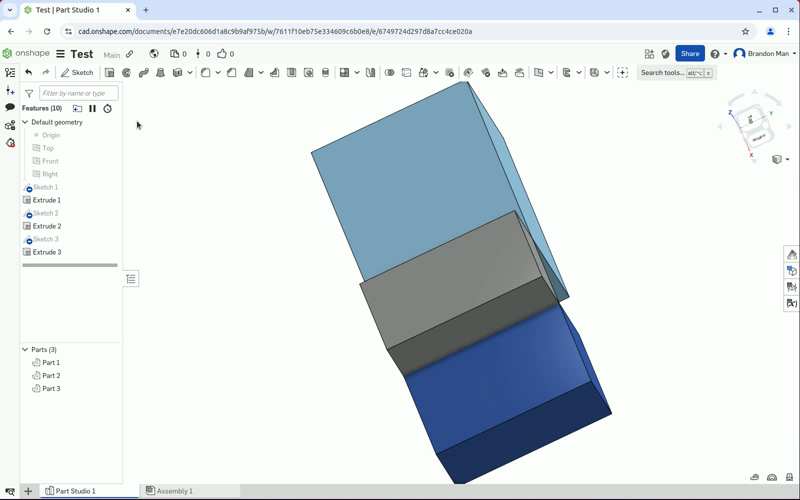
key(up, 2)
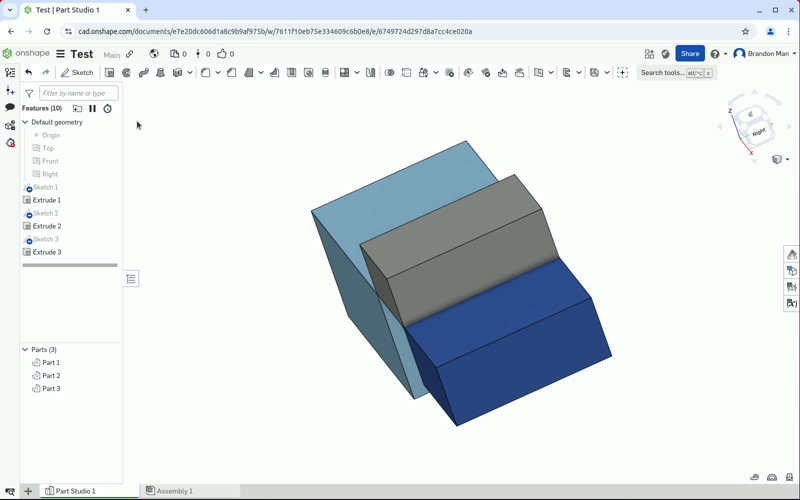
key(right, 2)
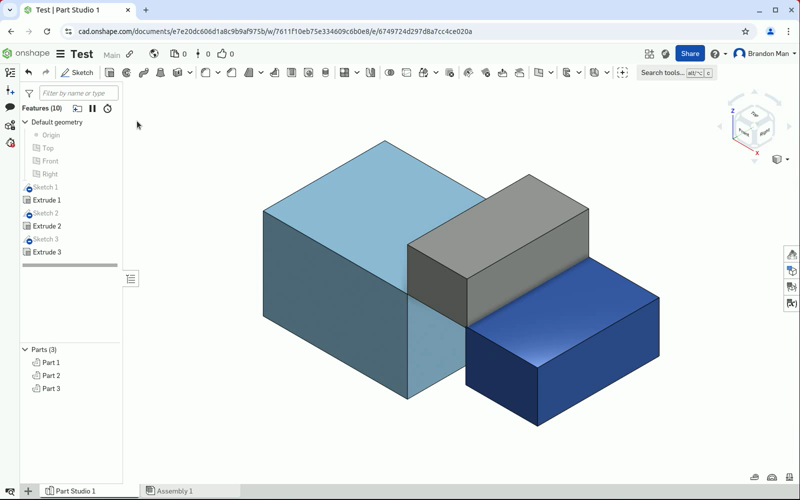
mouse_move(73, 189)
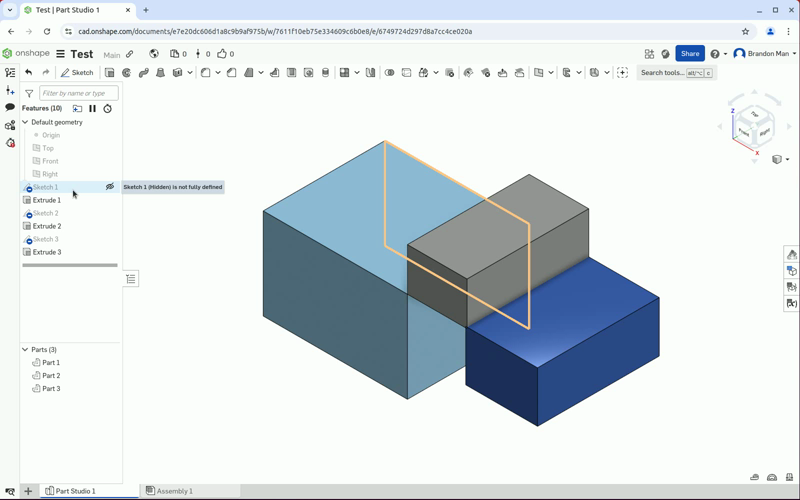
click(73, 189)